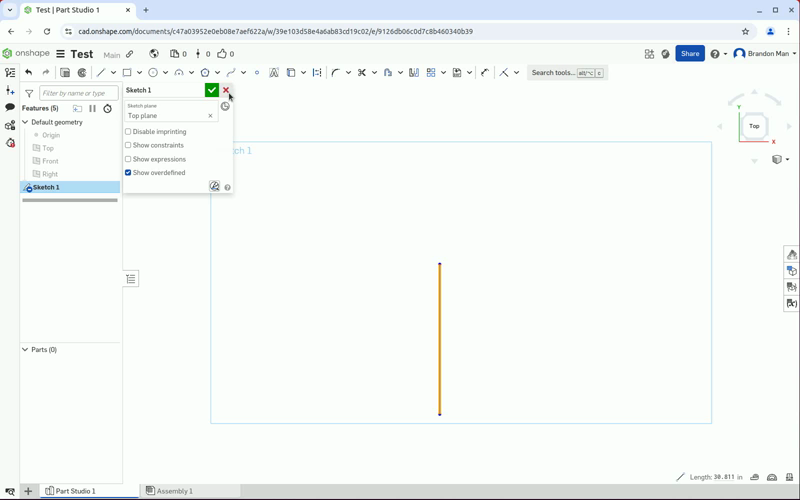
key(shift+h)
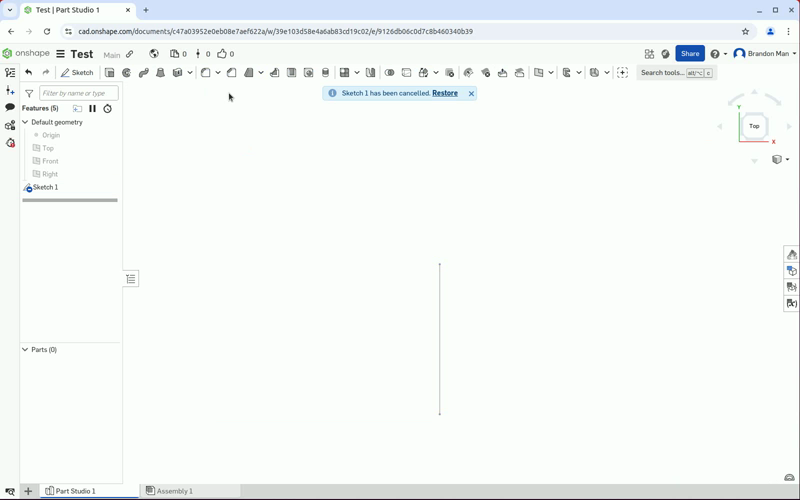
key(shift+s)
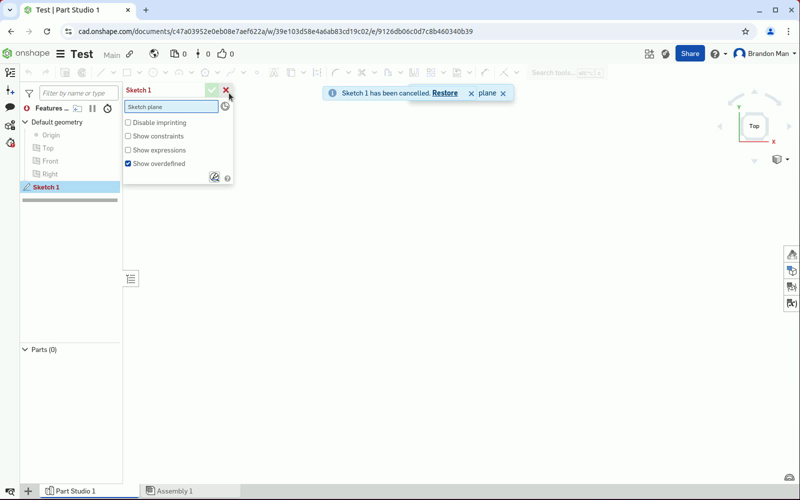
mouse_move(73, 150)
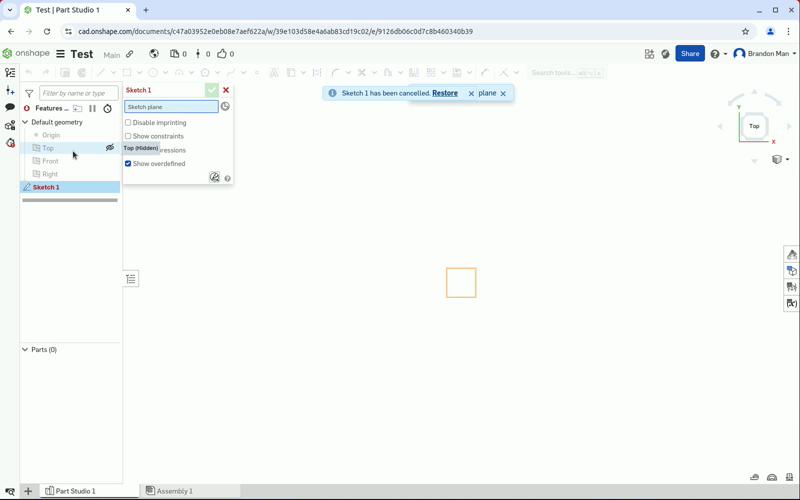
click(73, 150)
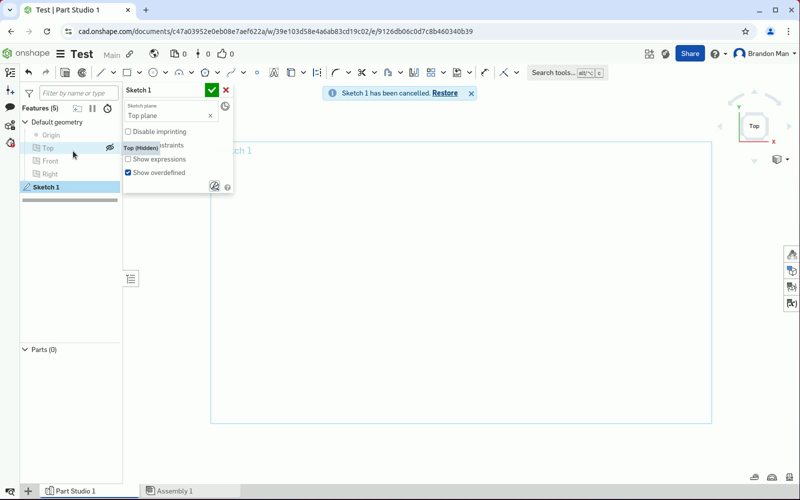
mouse_move(73, 352)
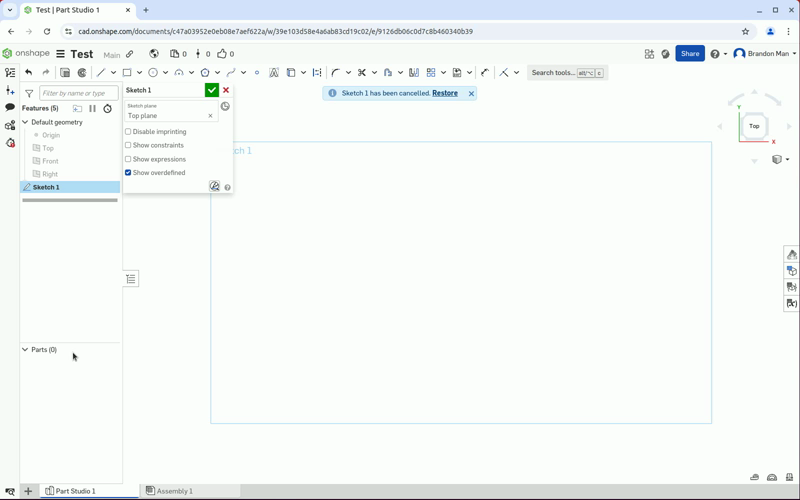
key(y)
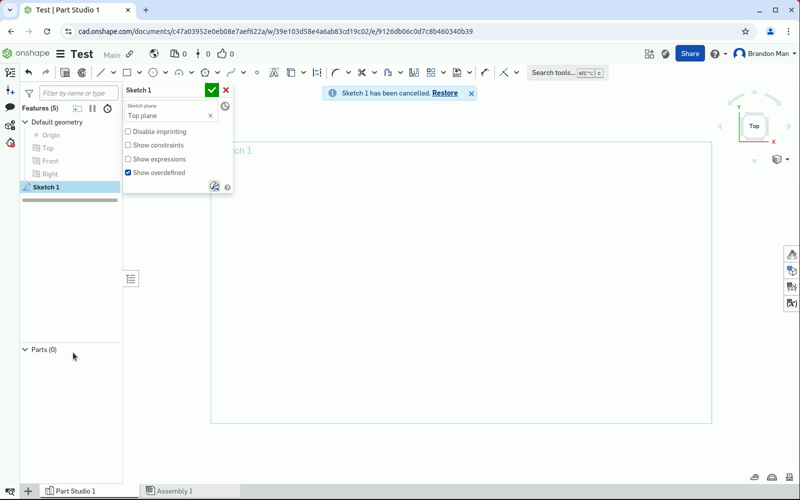
key(c)
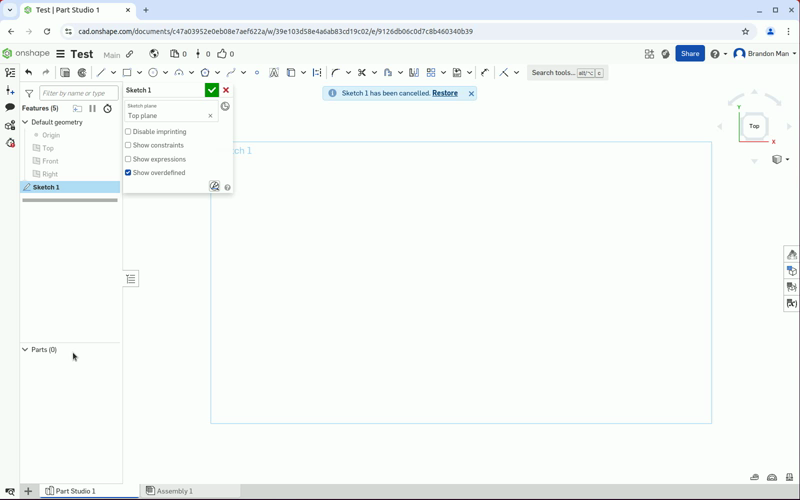
key_down(shift)
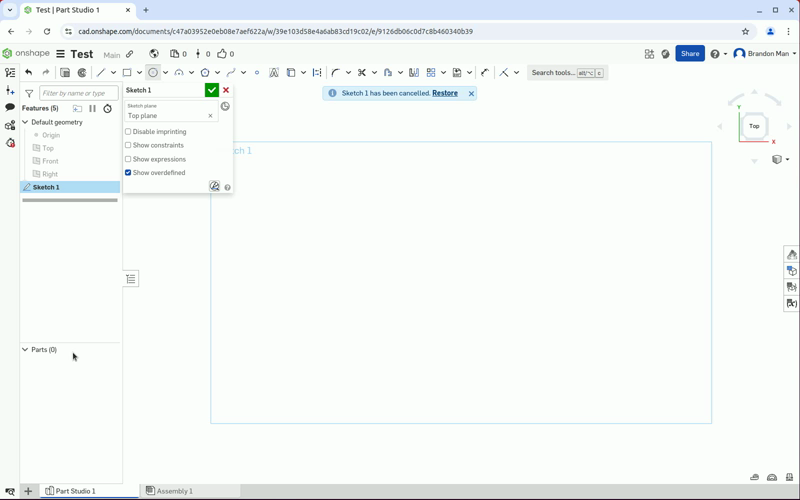
mouse_move(461, 282)
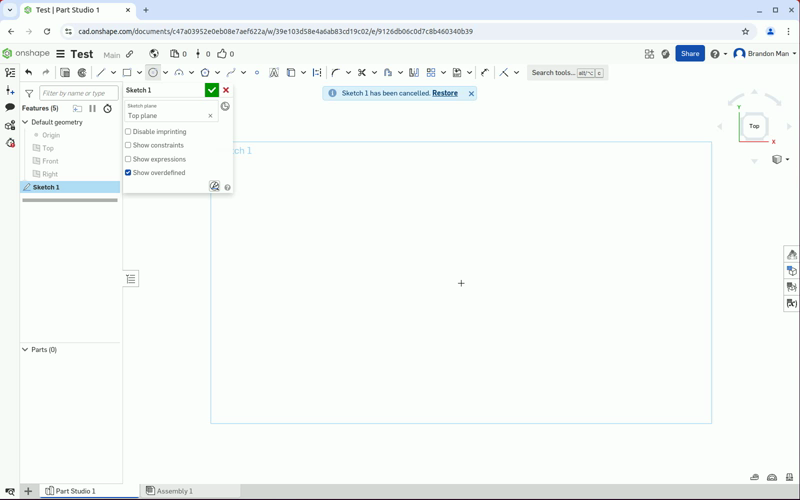
click(461, 282)
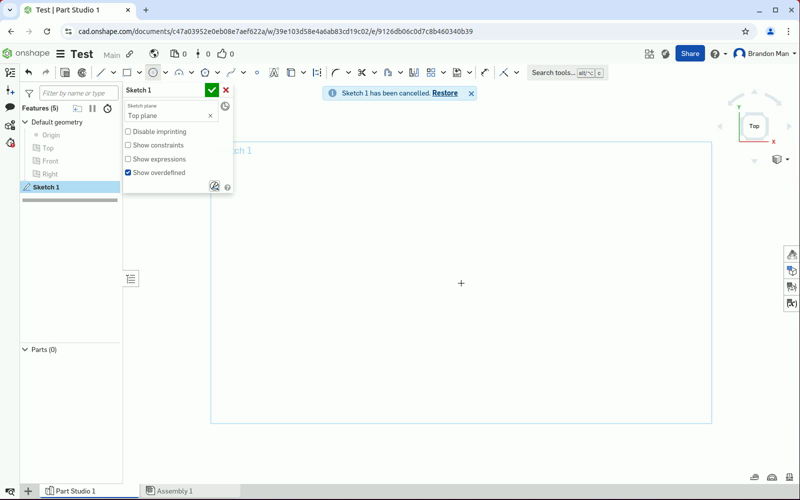
key_up(shift)
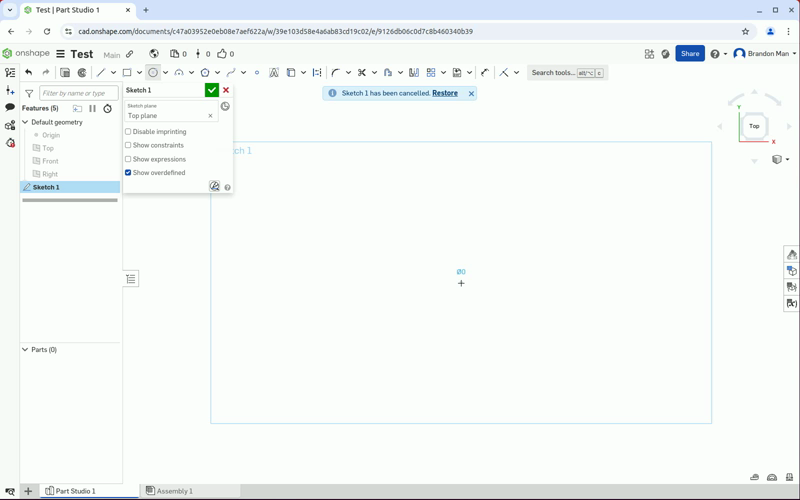
mouse_move(525, 282)
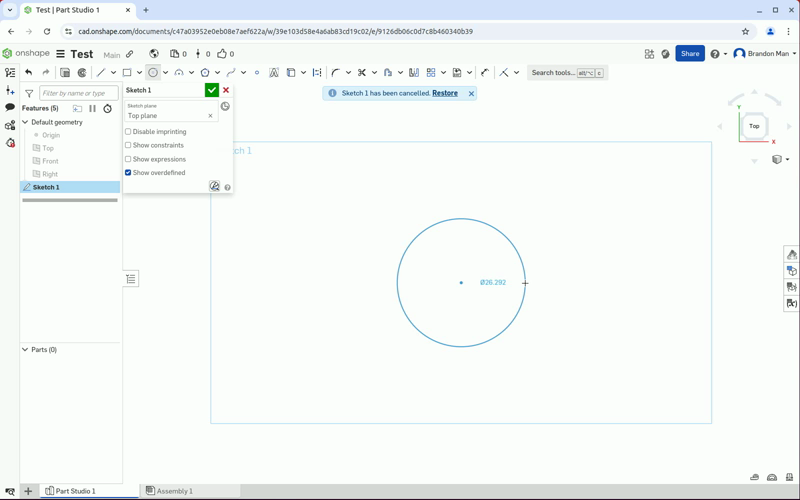
click(525, 282)
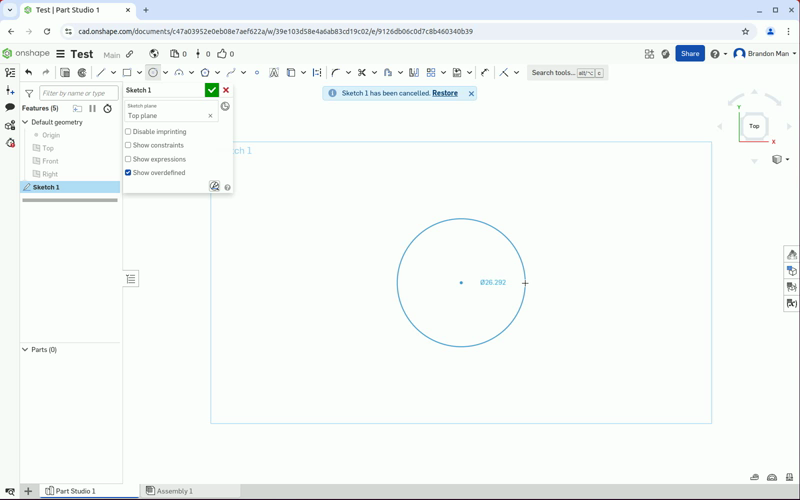
key(esc)
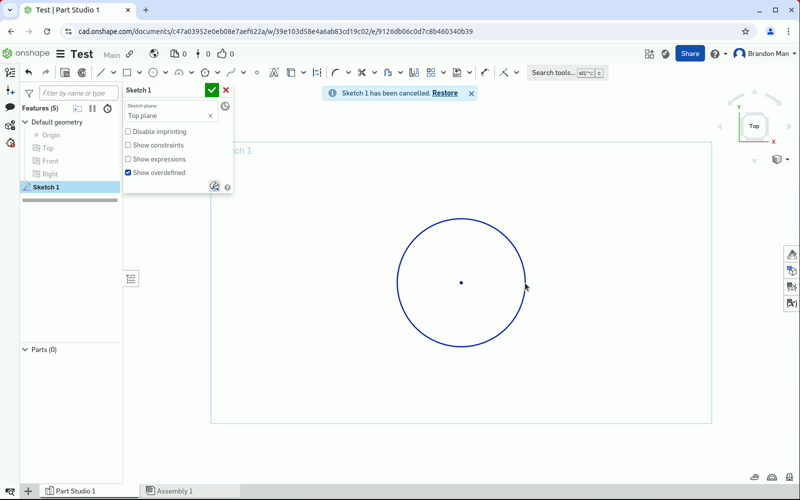
key(c)
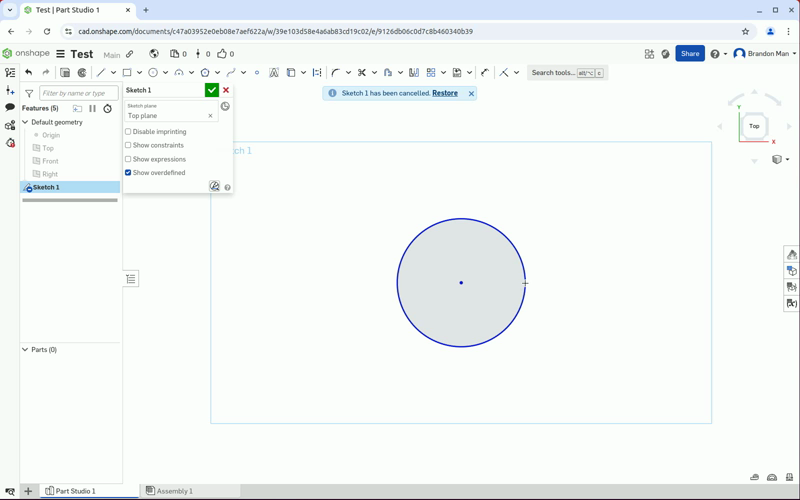
key_down(shift)
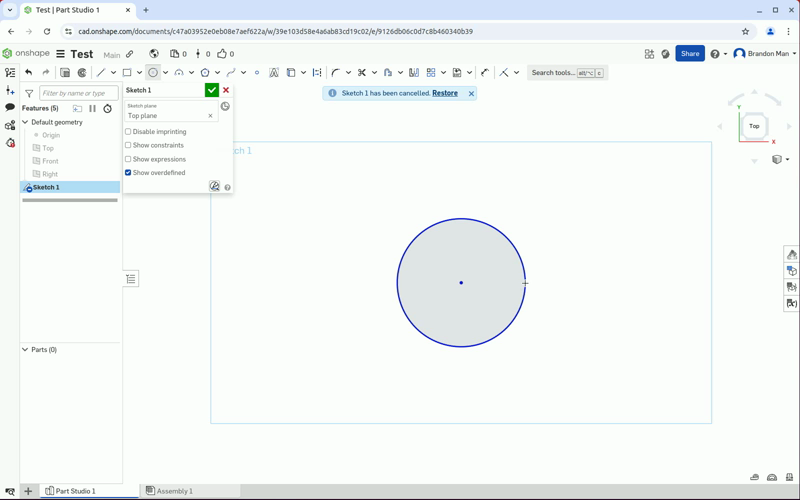
mouse_move(461, 282)
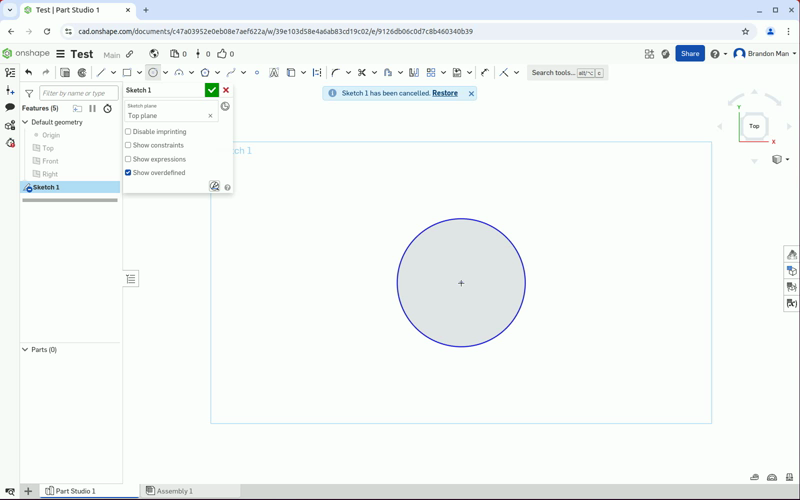
click(461, 282)
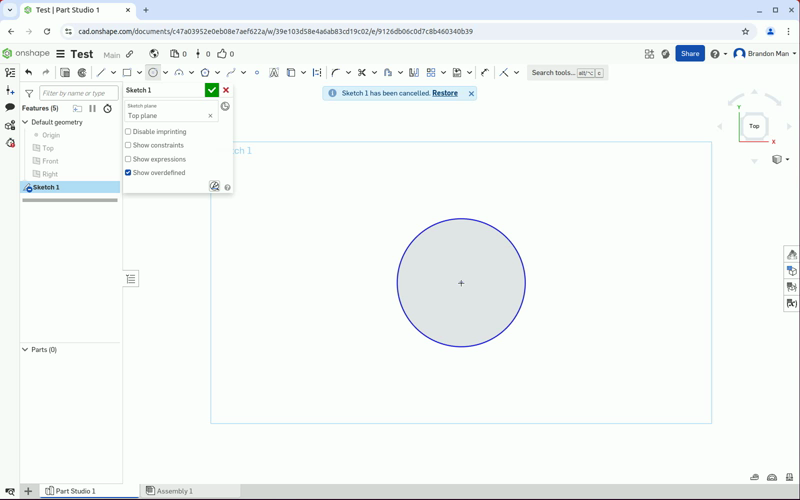
key_up(shift)
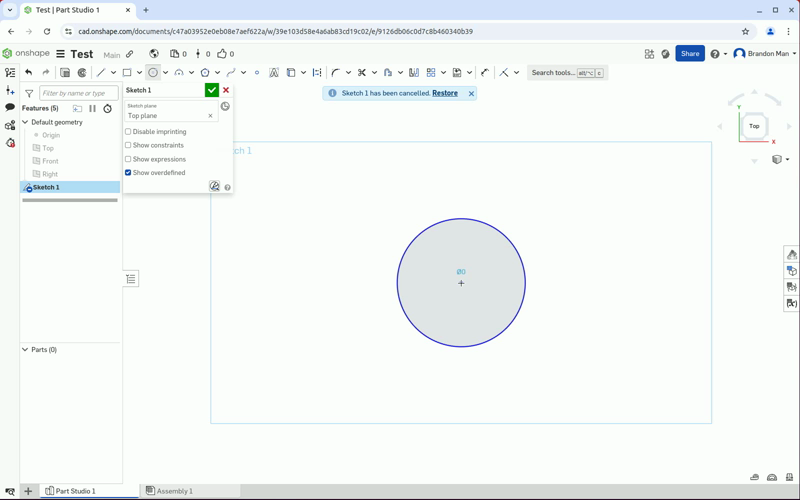
mouse_move(517, 282)
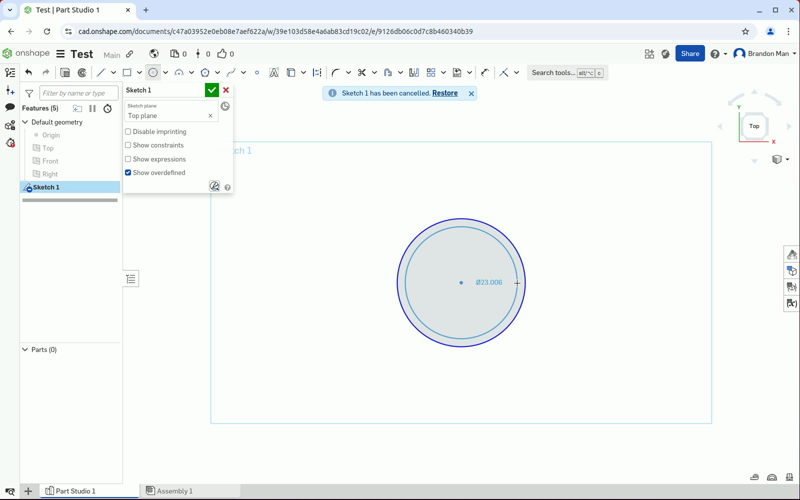
click(517, 282)
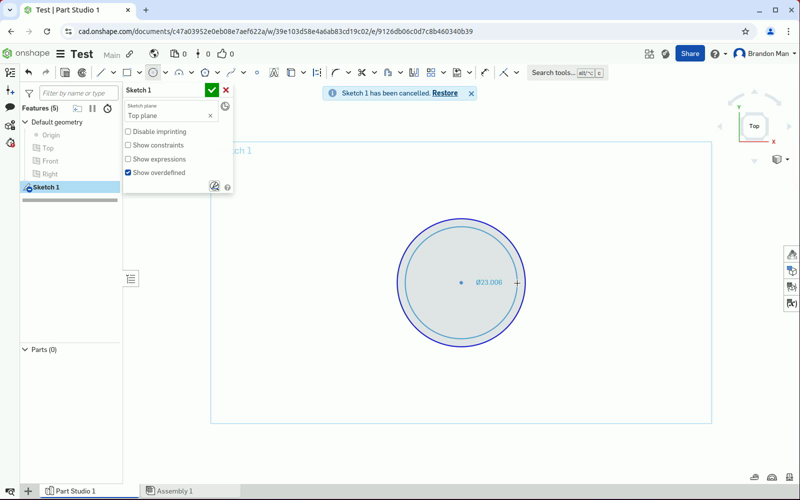
key(esc)
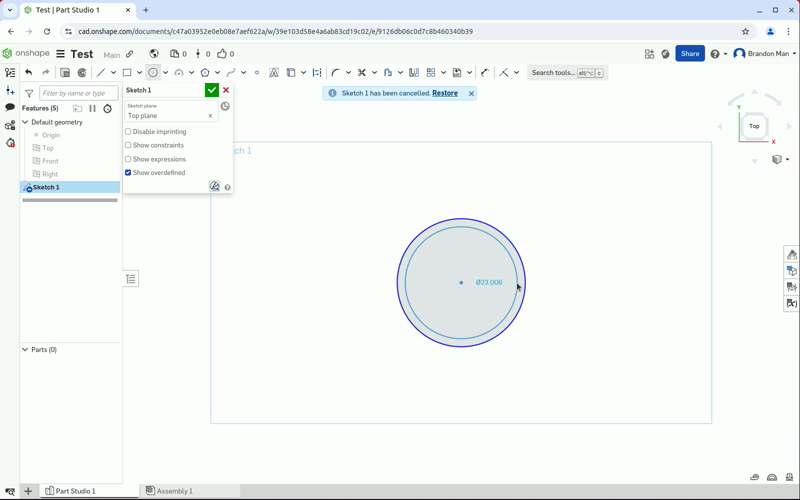
mouse_move(459, 342)
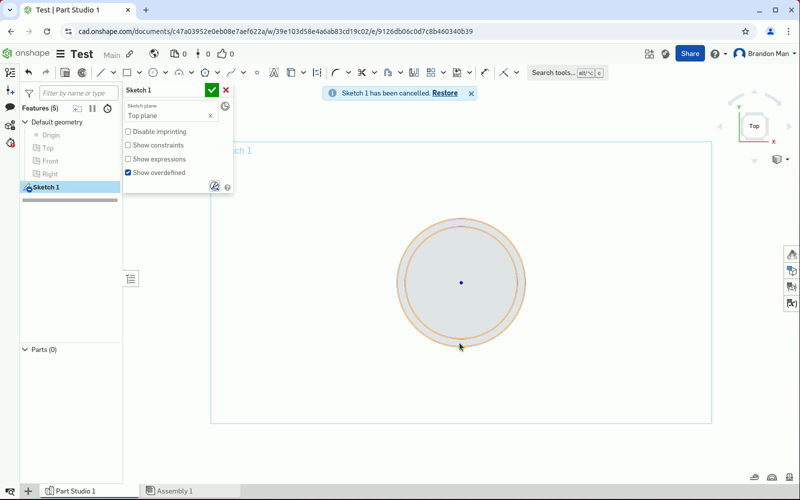
click(459, 342)
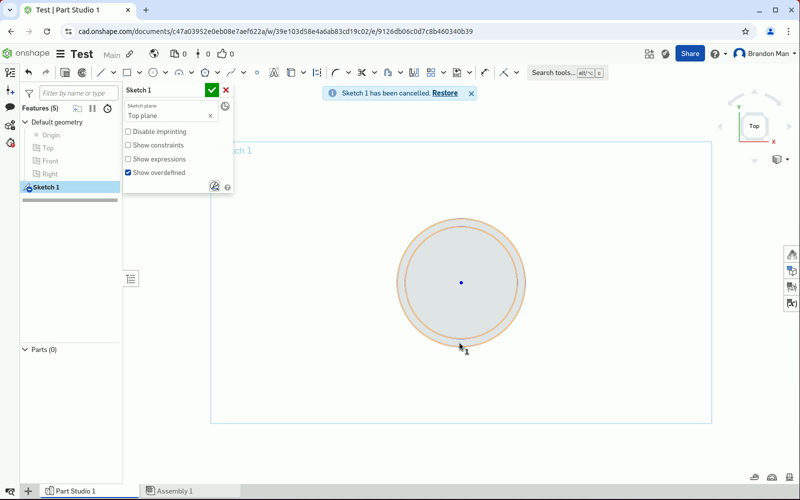
mouse_move(73, 352)
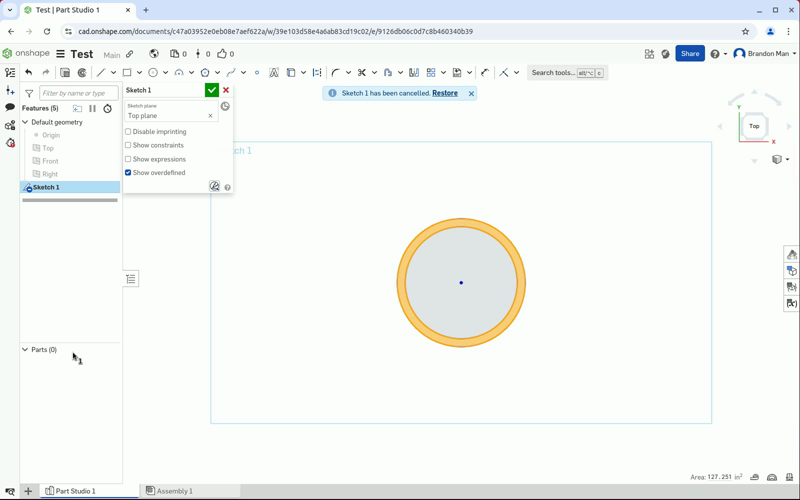
key(shift+y)
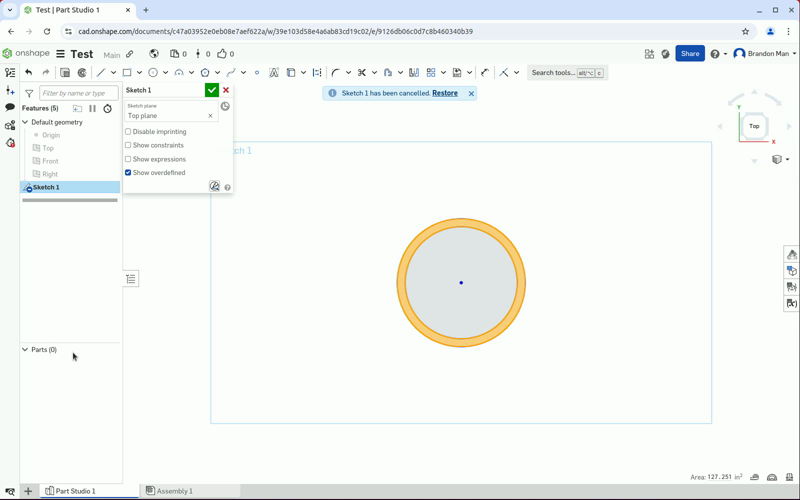
key(shift+e)
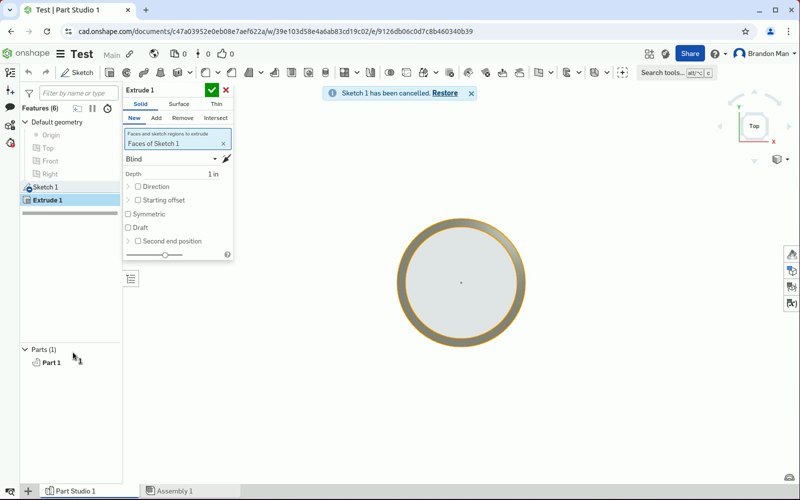
mouse_move(143, 106)
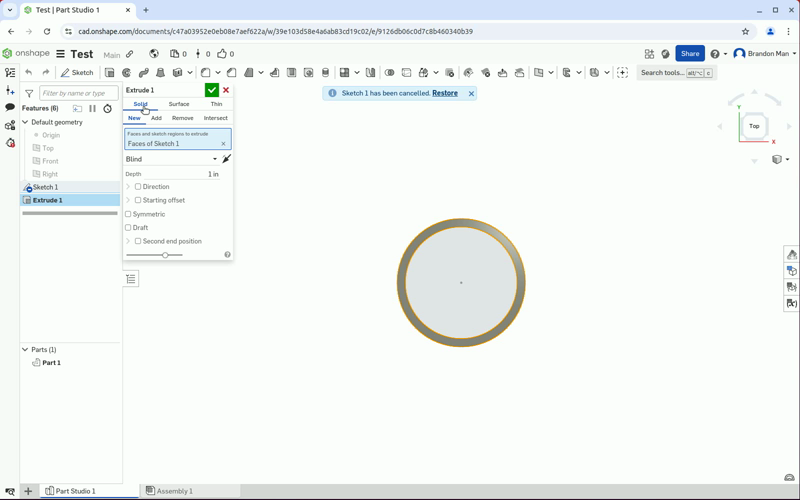
click(143, 106)
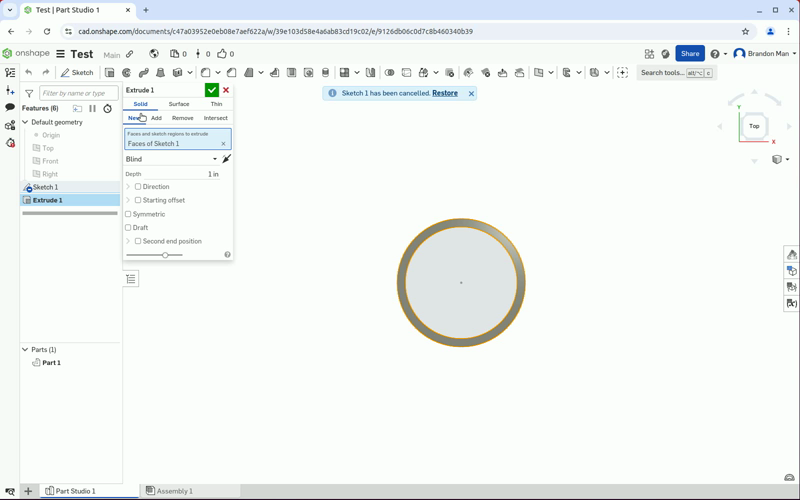
mouse_move(137, 120)
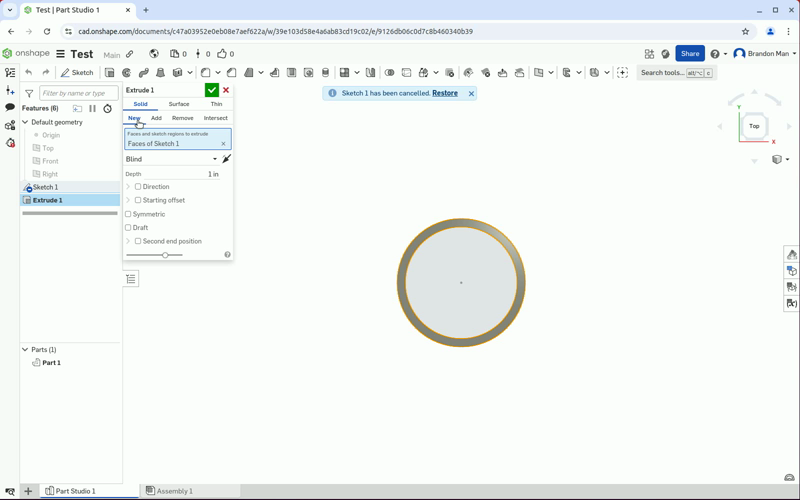
click(137, 120)
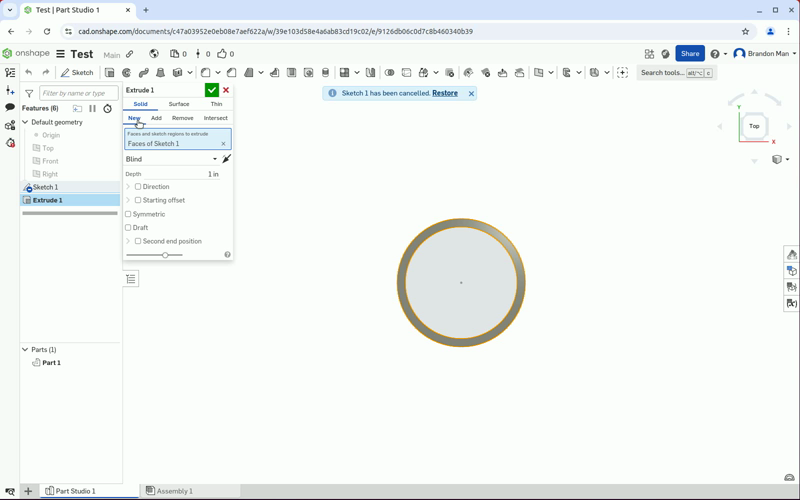
key(tab, 4)
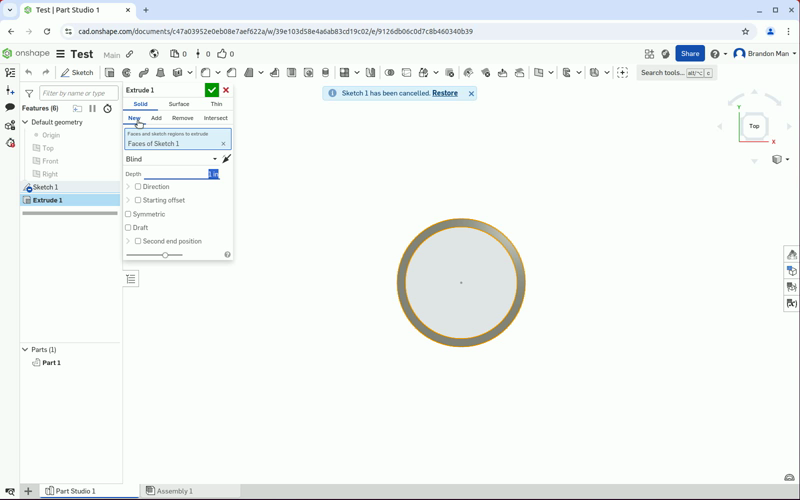
text(23.108)
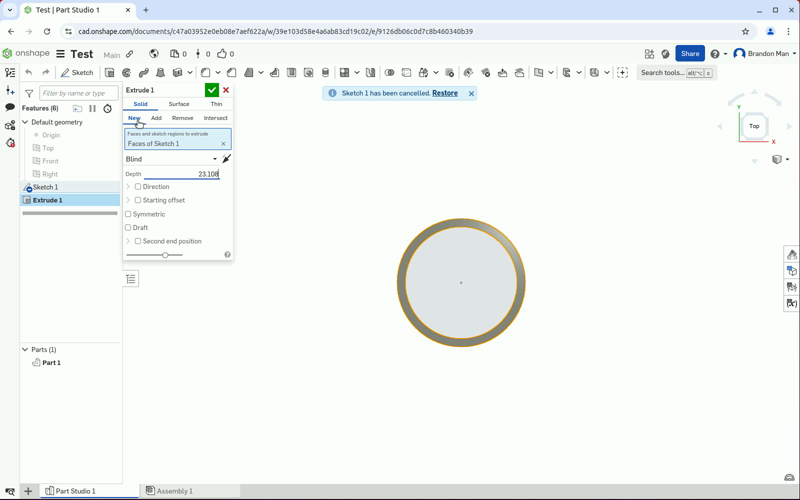
key(tab, 3)
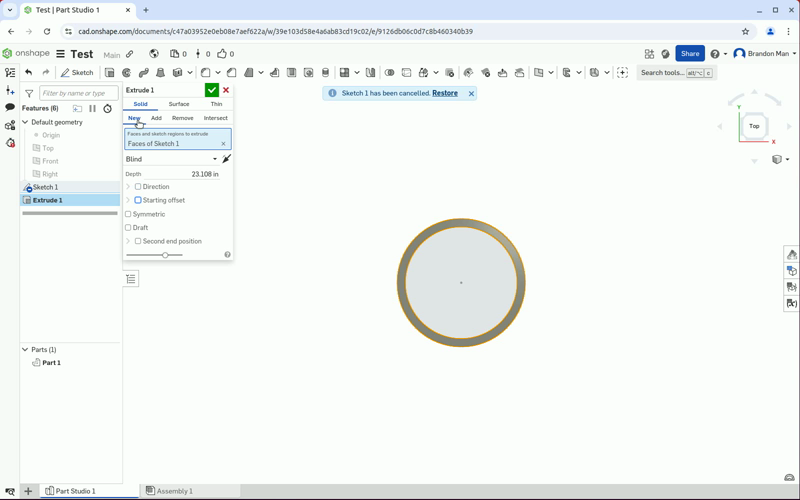
key(tab, 2)
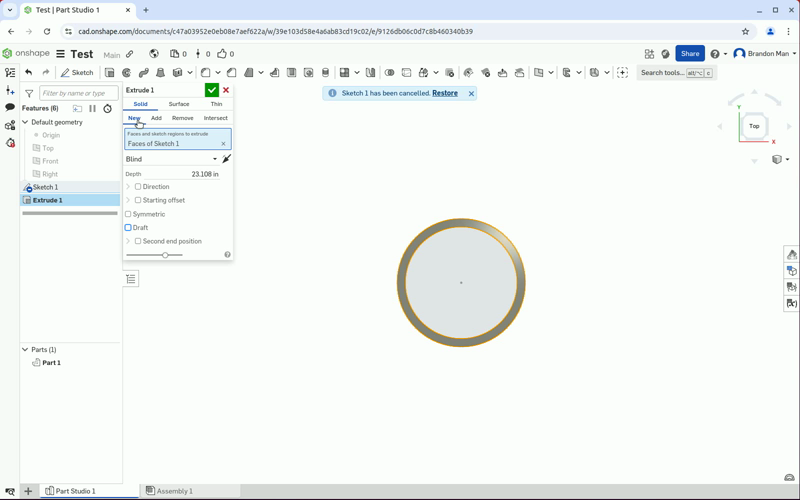
key(space)
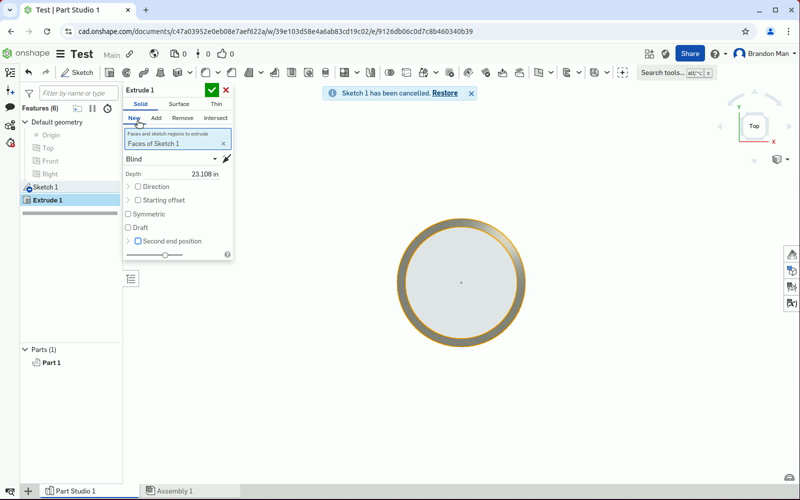
key(tab, 3)
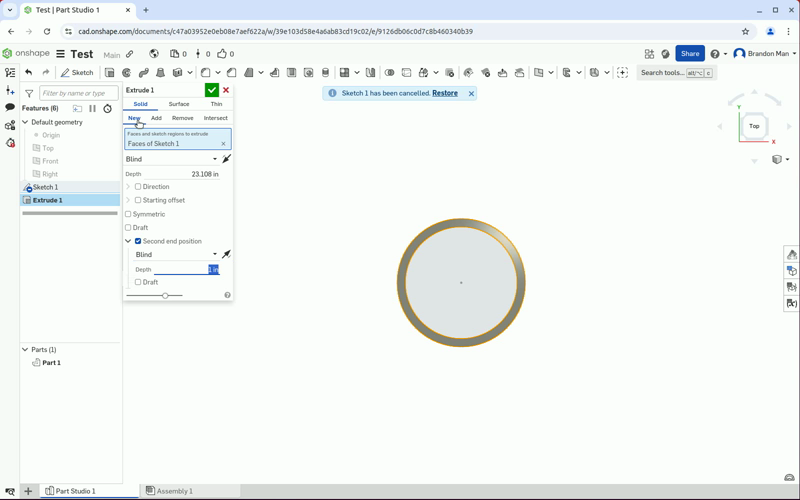
text(23.108)
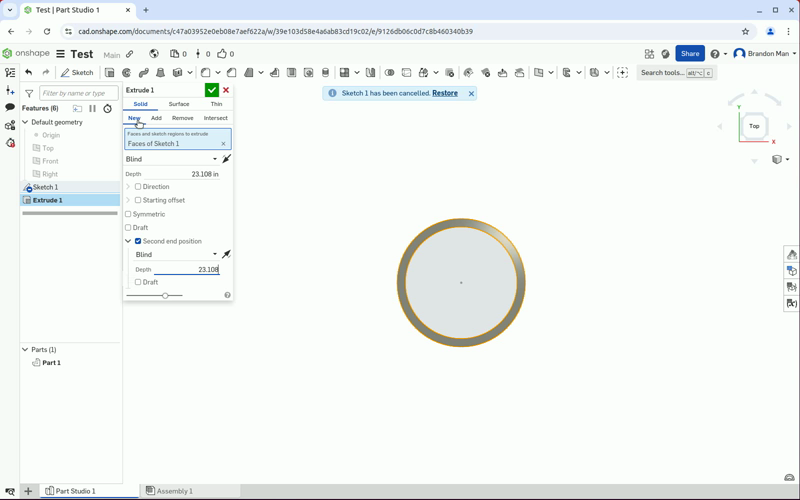
key(enter)
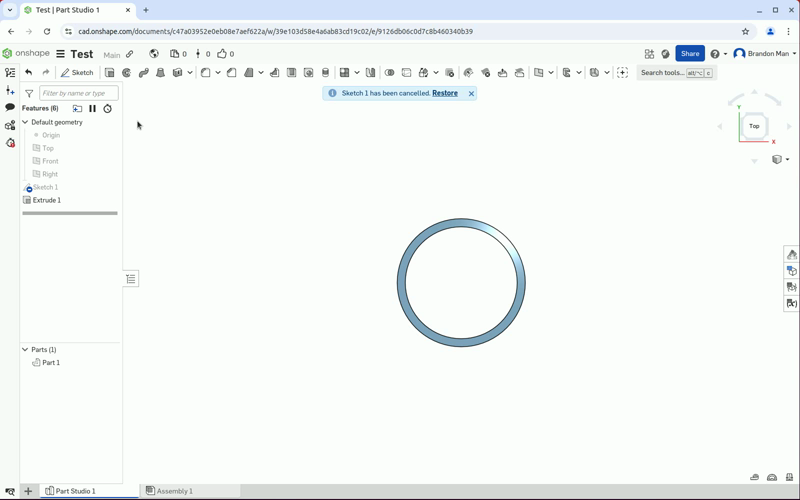
key(shift+h)
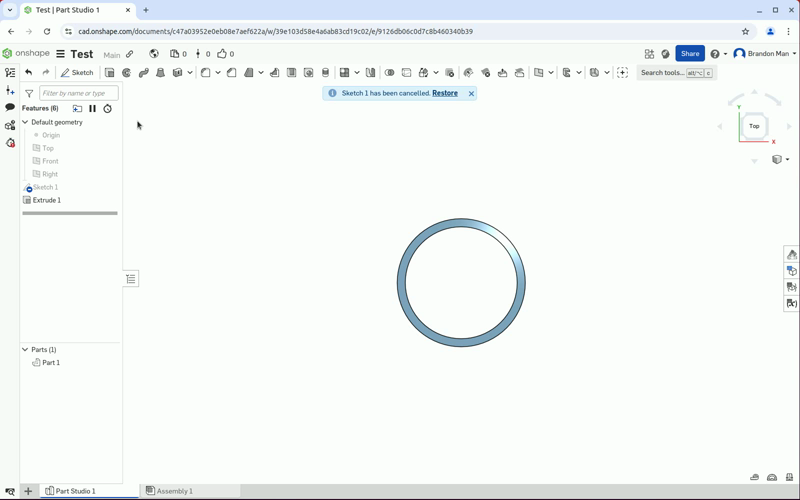
key(shift+h)
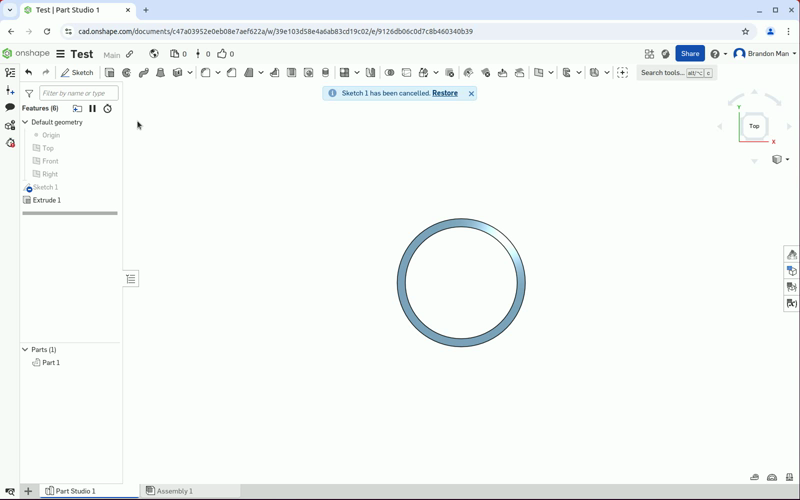
mouse_move(73, 189)
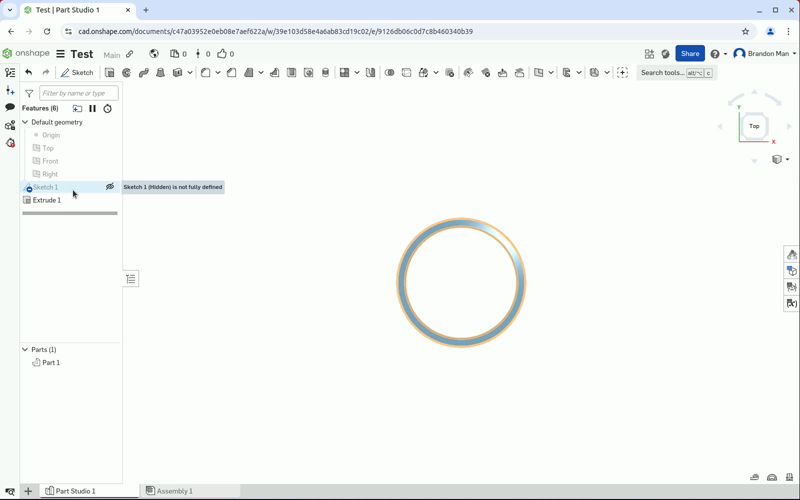
click(73, 189)
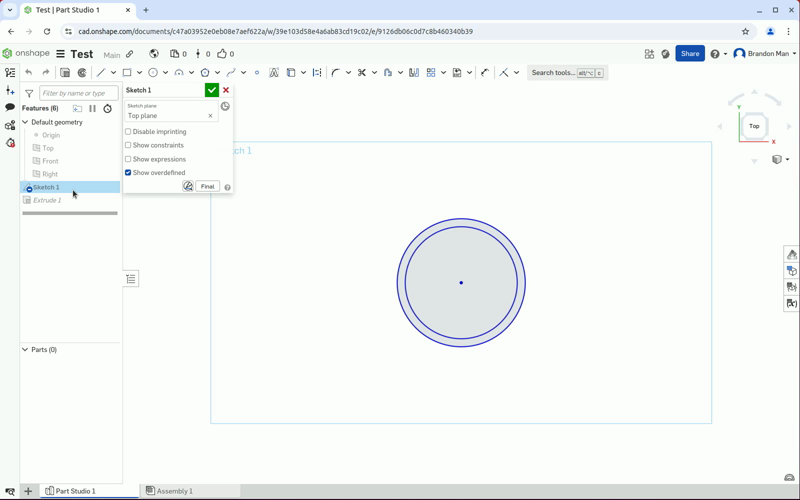
mouse_move(229, 92)
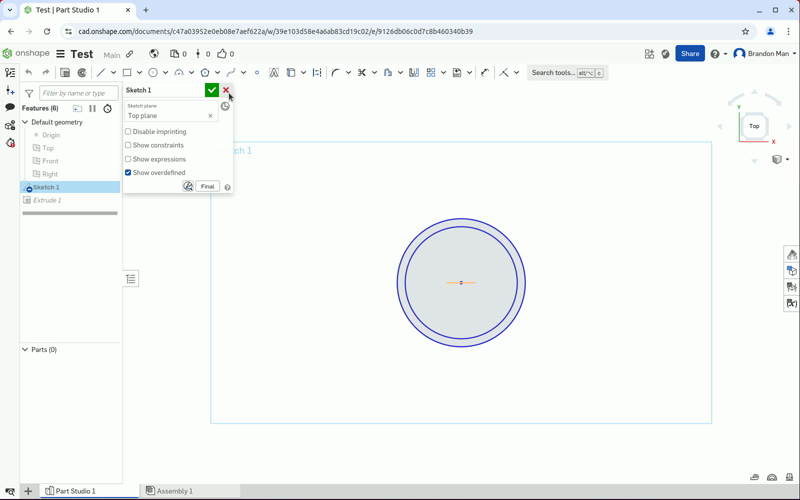
click(229, 92)
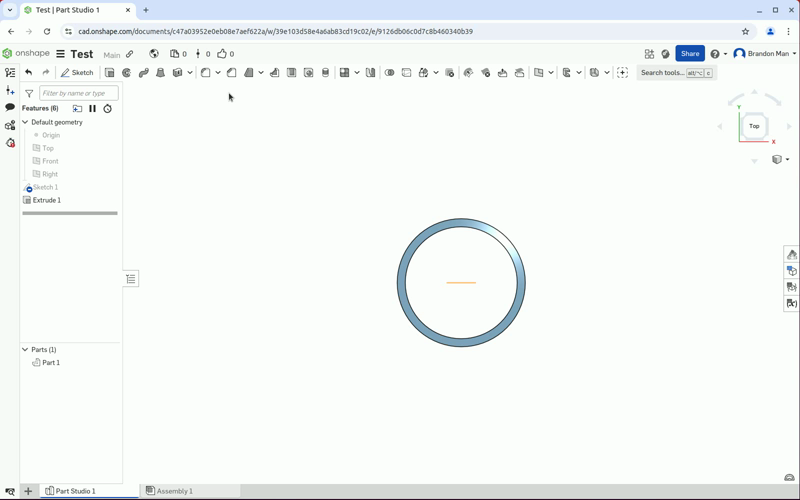
mouse_move(73, 352)
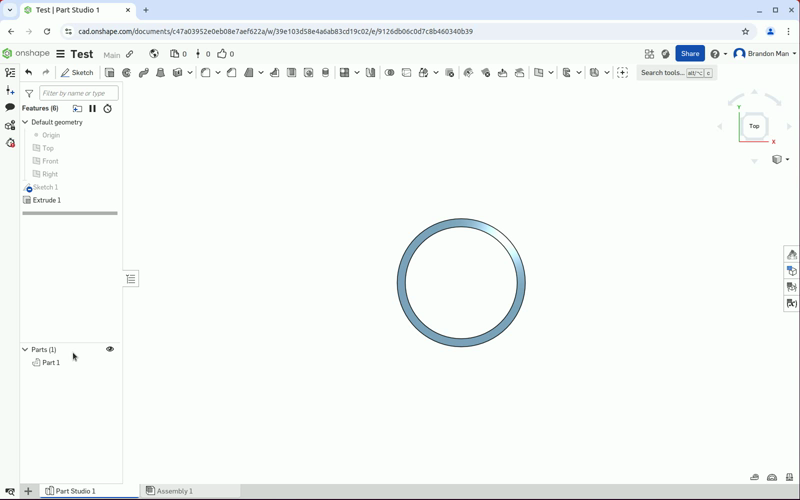
key(y)
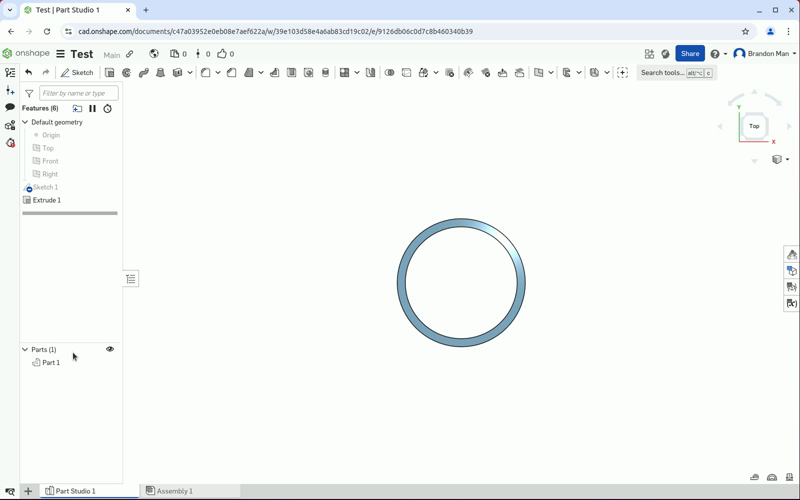
key(shift+p)
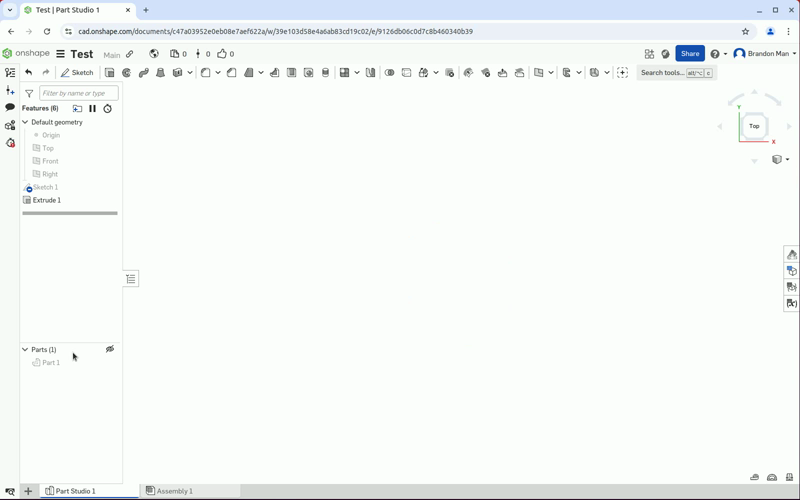
key(space)
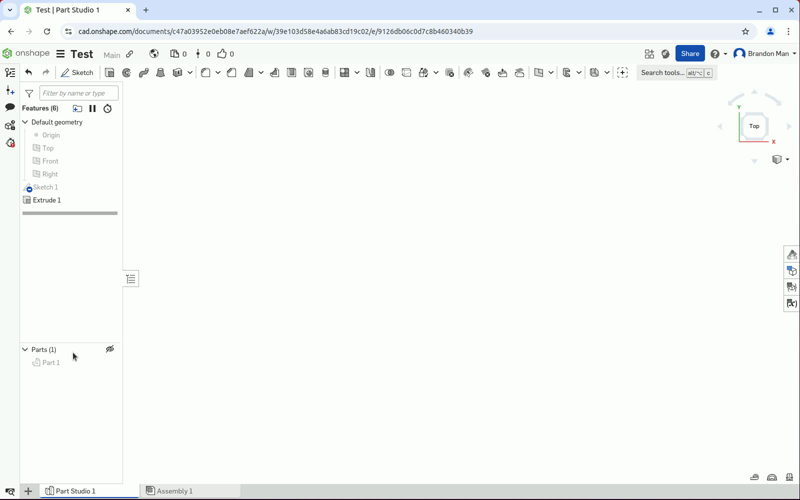
key_down(shift)
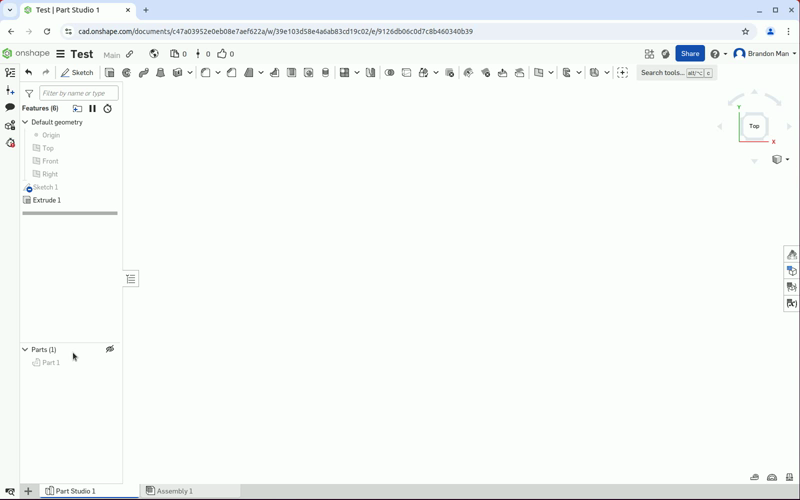
key(up)
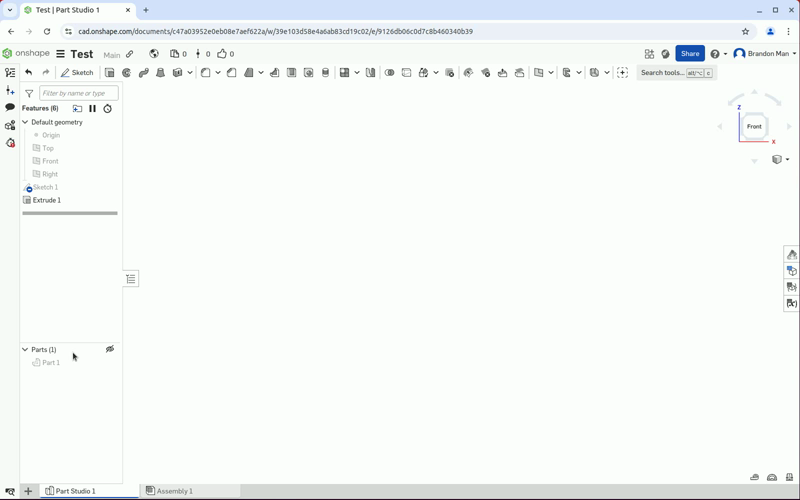
key_up(shift)
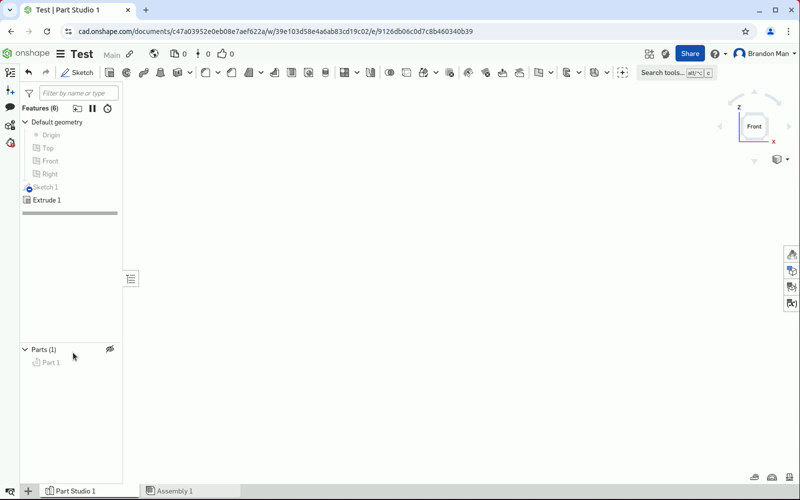
key(space)
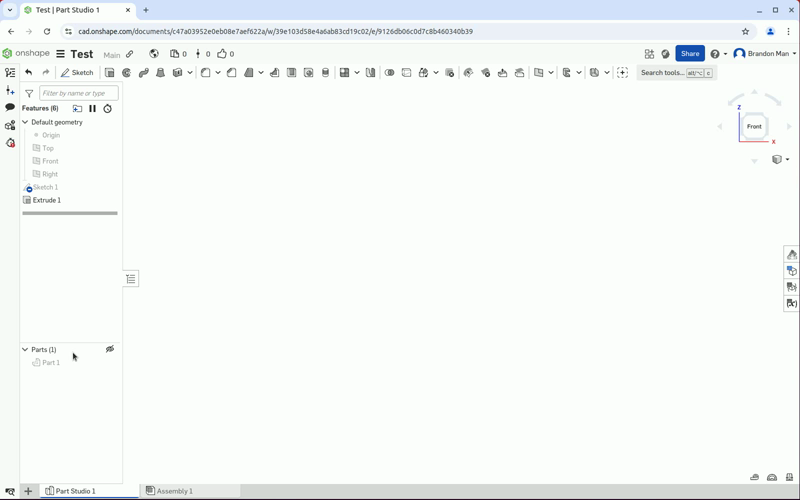
key_down(shift)
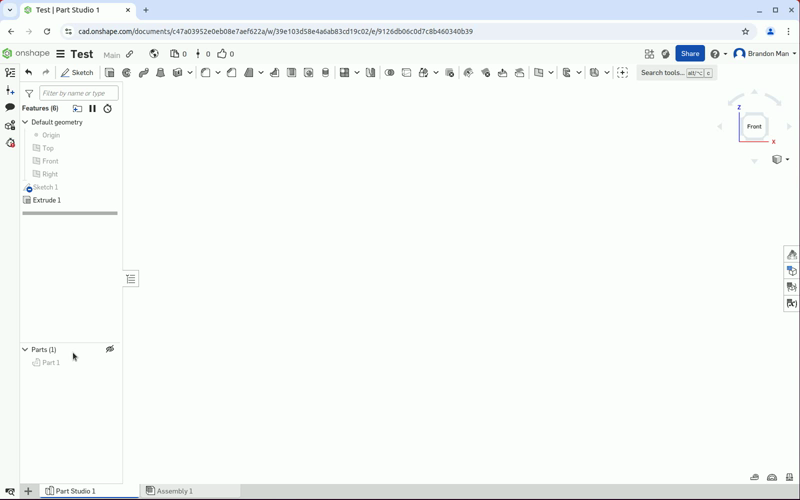
key(left)
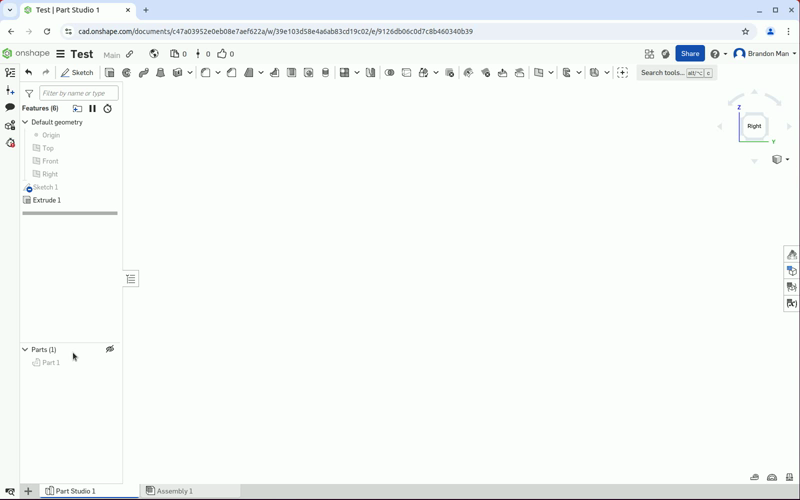
key_up(shift)
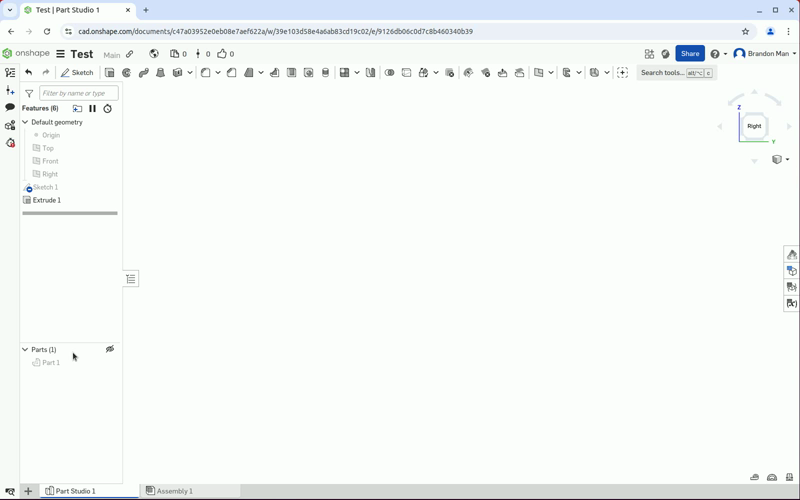
mouse_move(73, 352)
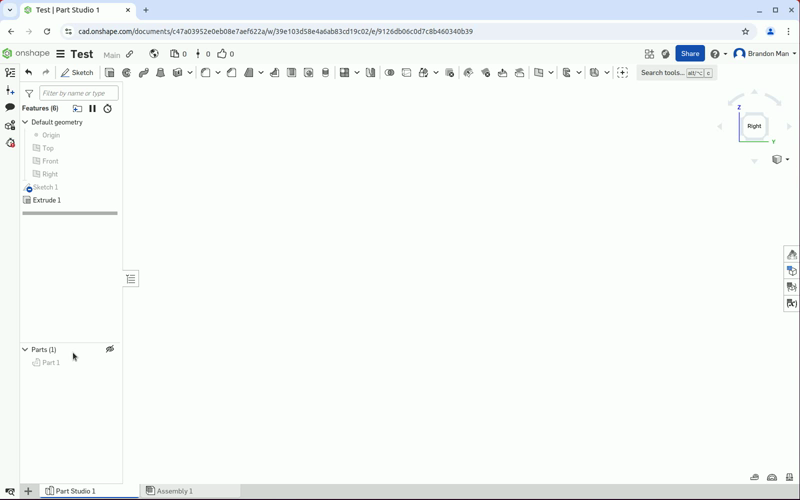
key(shift+y)
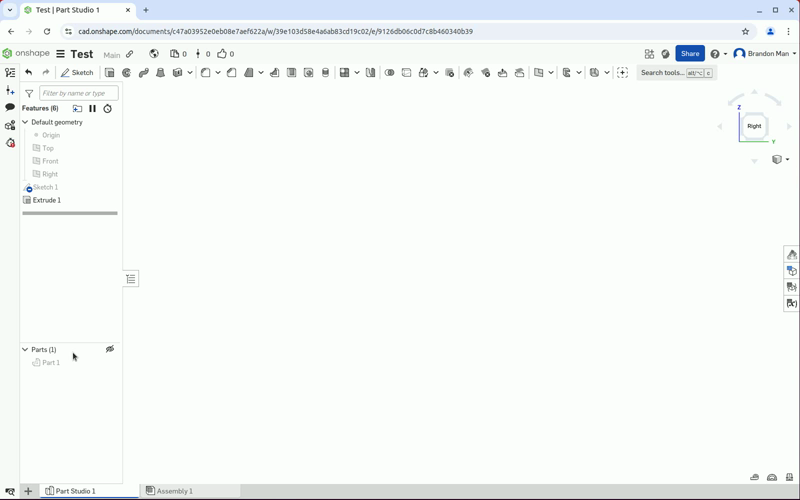
key(shift+s)
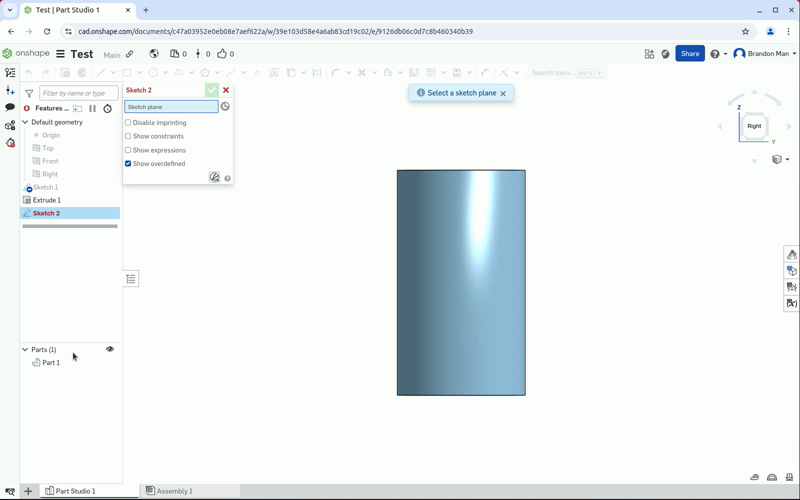
mouse_move(73, 176)
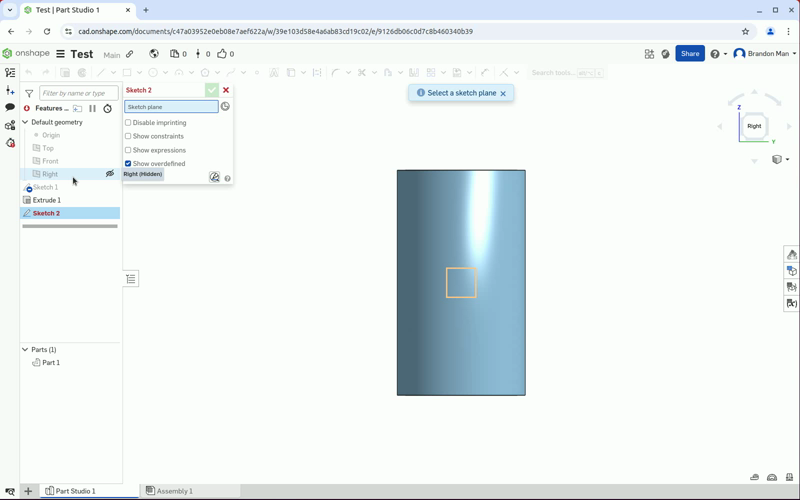
click(73, 176)
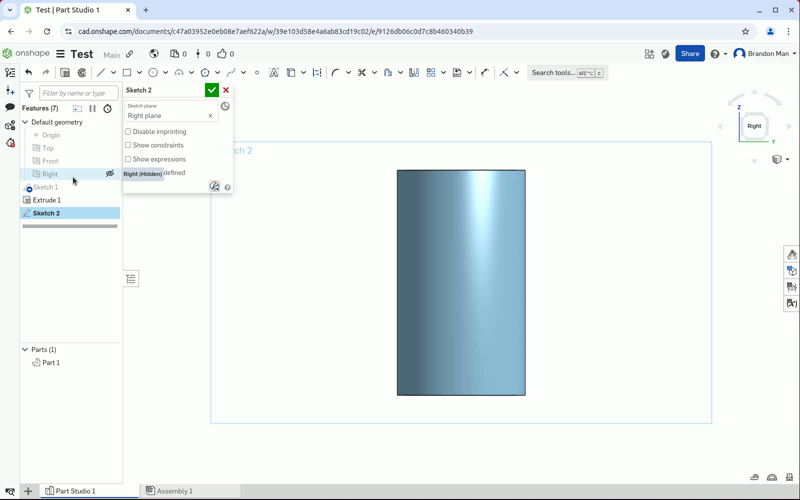
mouse_move(73, 352)
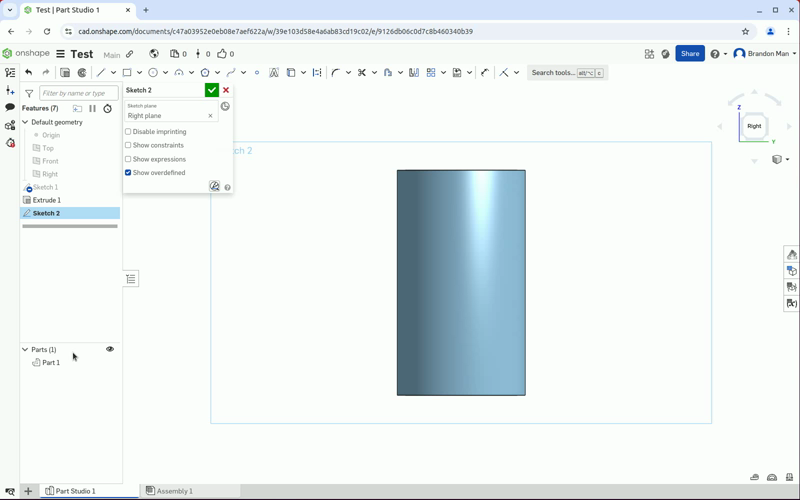
key(y)
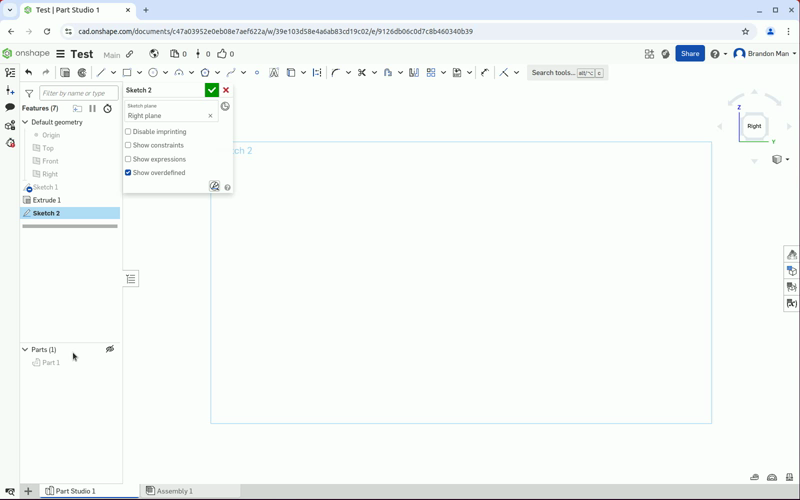
key(c)
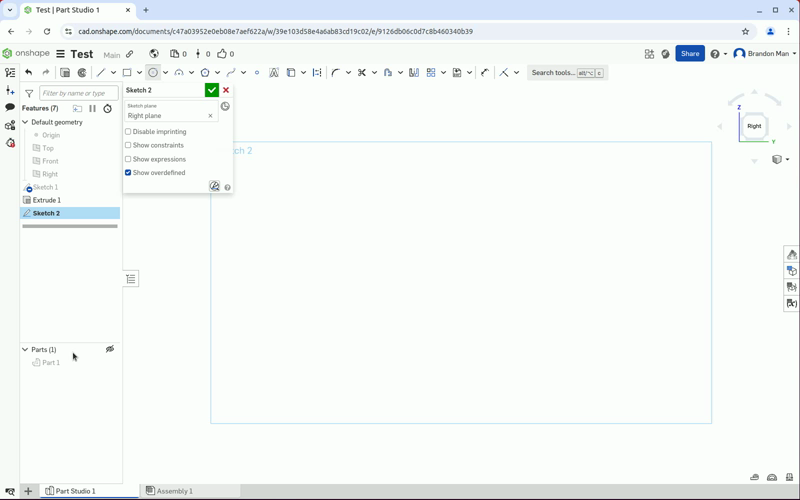
key_down(shift)
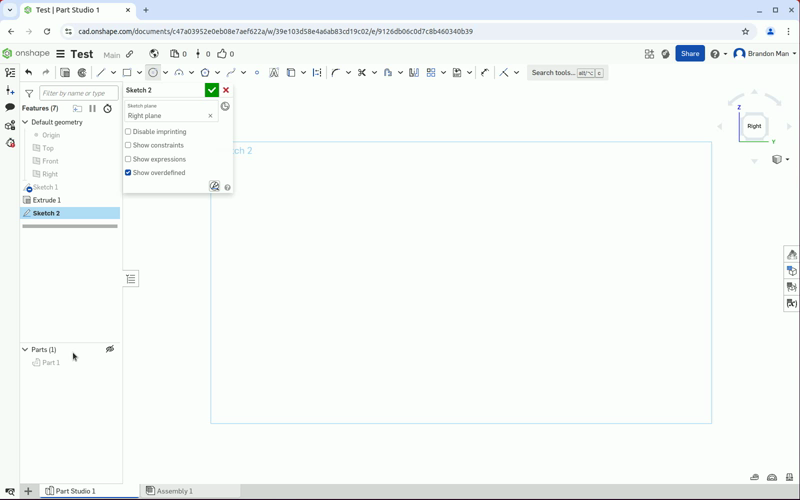
mouse_move(461, 282)
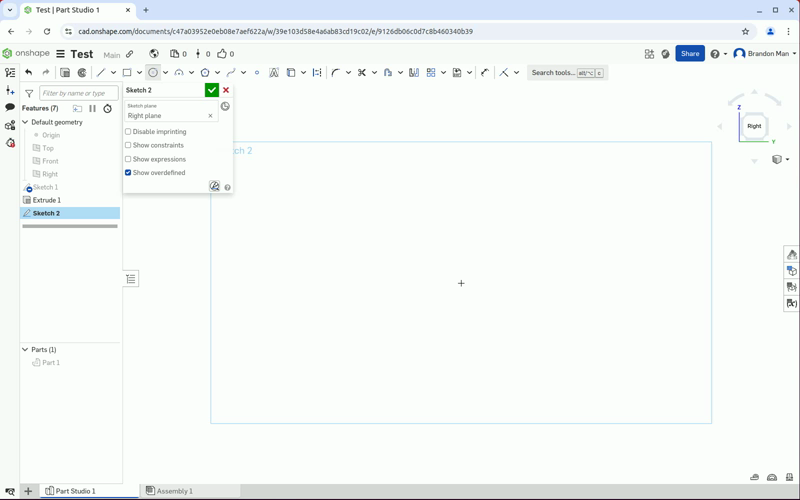
click(461, 282)
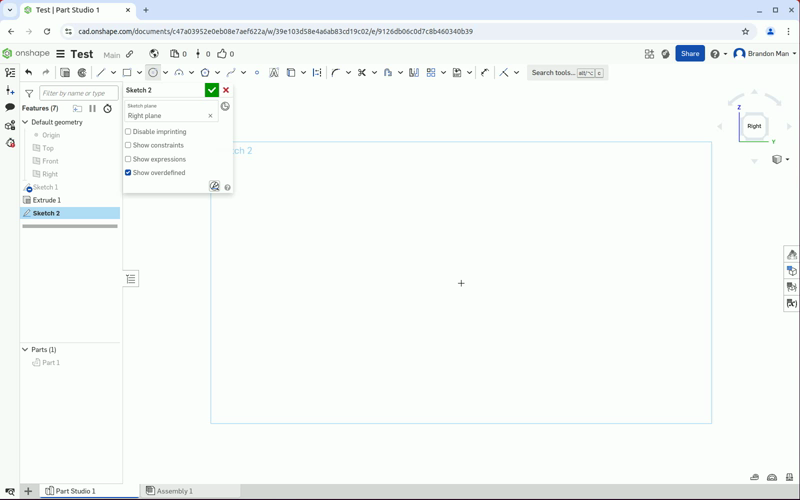
key_up(shift)
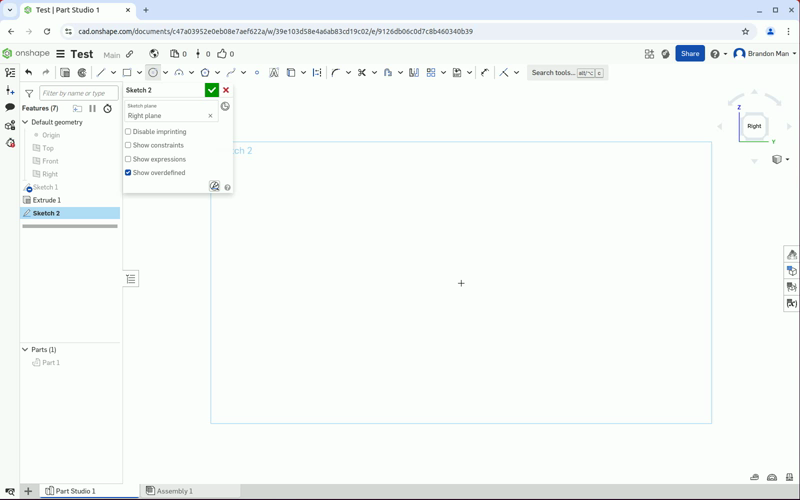
mouse_move(511, 282)
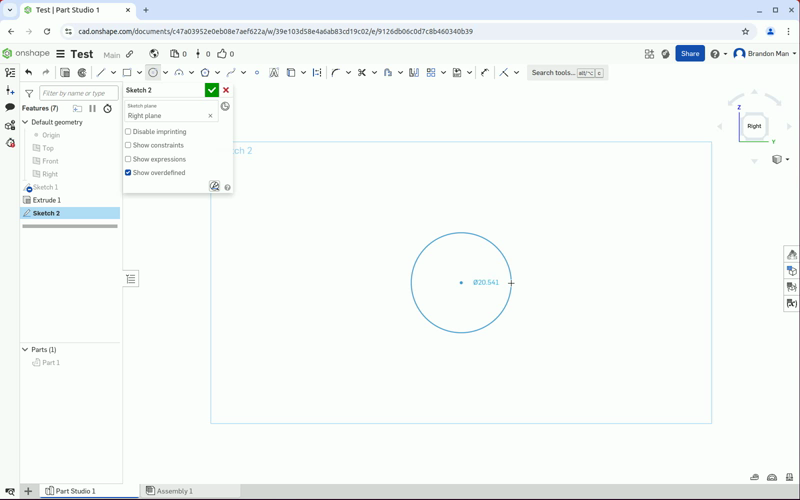
click(511, 282)
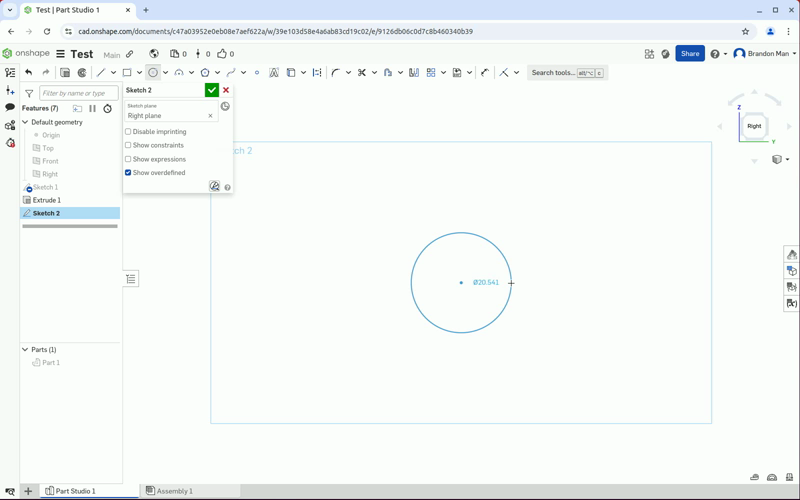
key(esc)
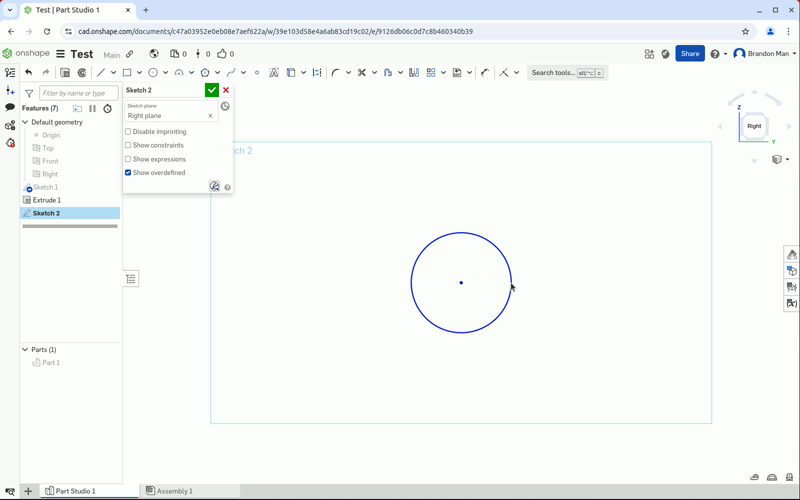
key(c)
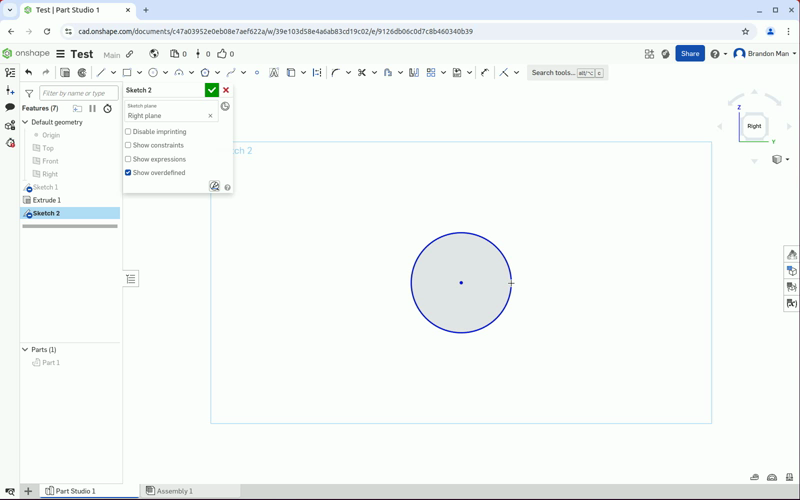
key_down(shift)
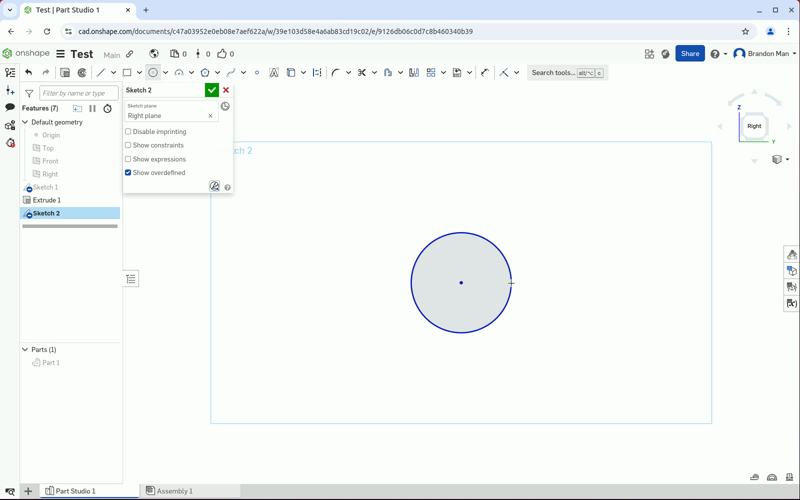
mouse_move(461, 282)
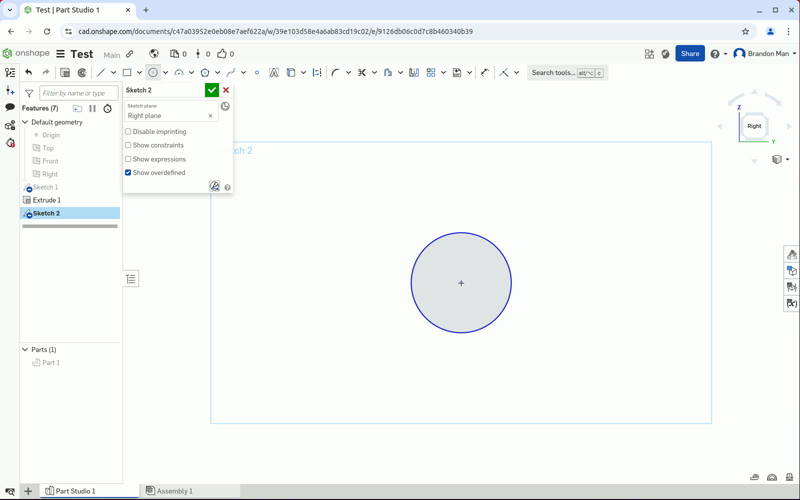
click(461, 282)
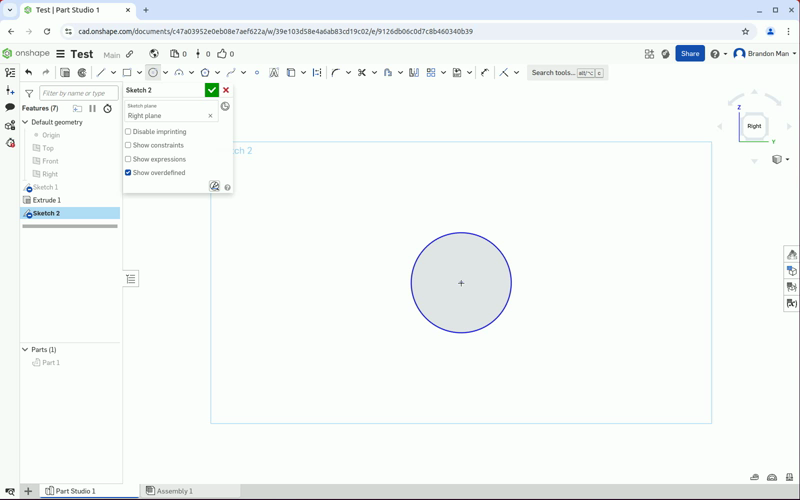
key_up(shift)
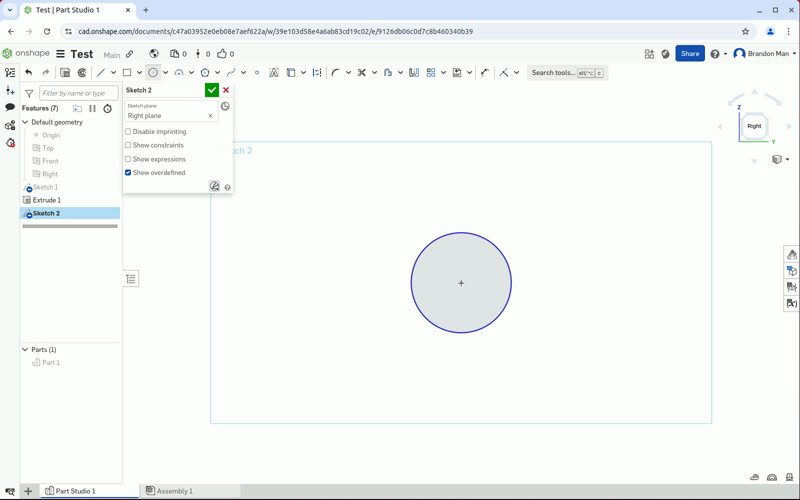
mouse_move(504, 282)
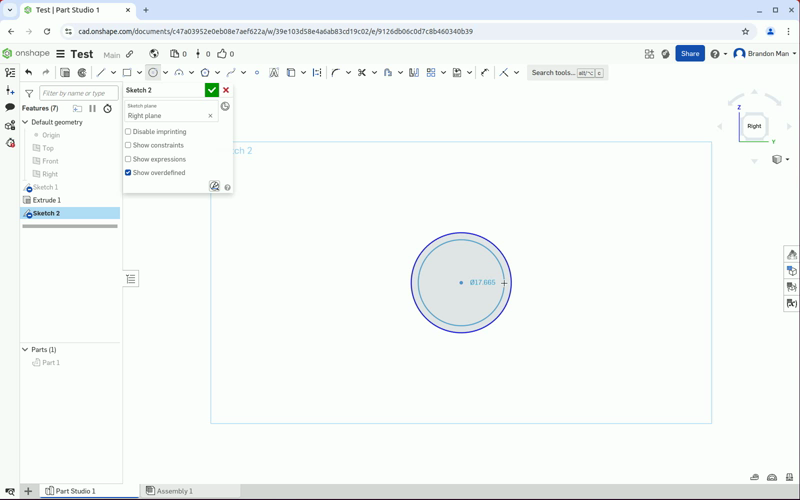
click(504, 282)
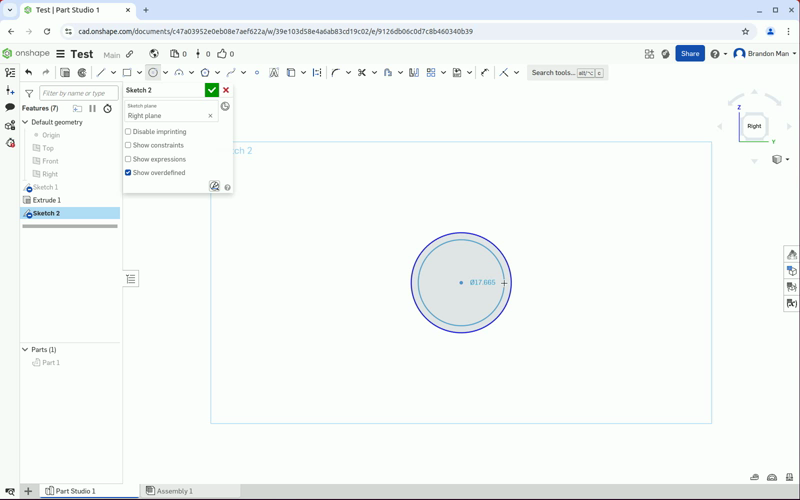
key(esc)
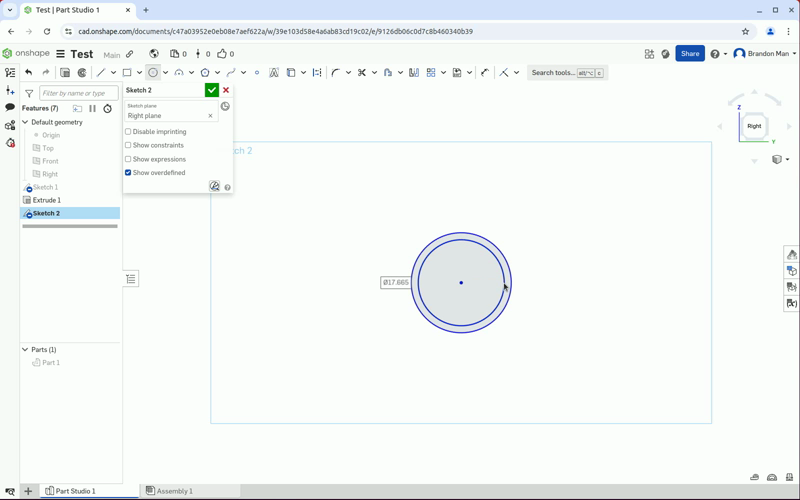
mouse_move(418, 301)
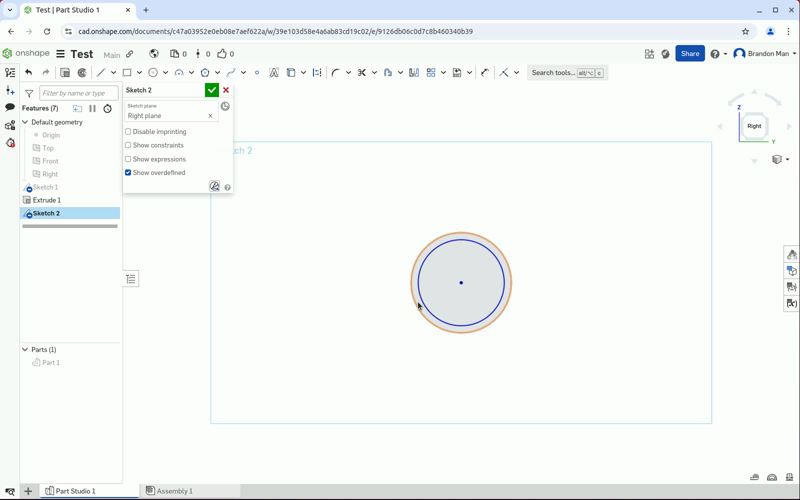
click(418, 301)
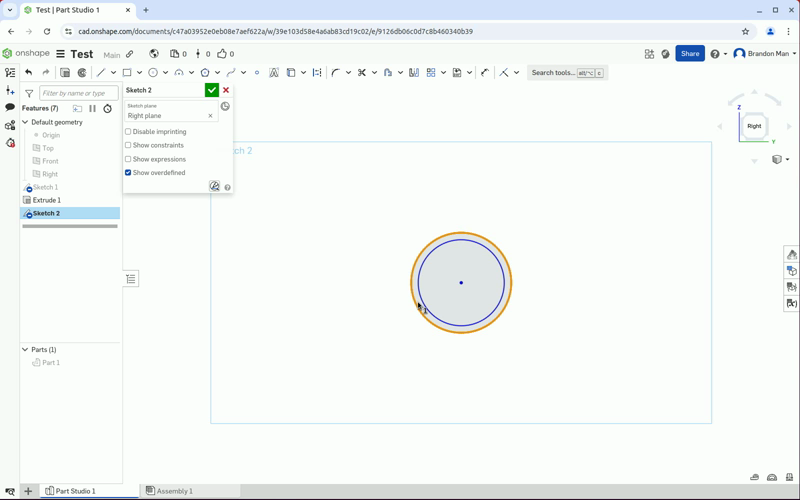
mouse_move(73, 352)
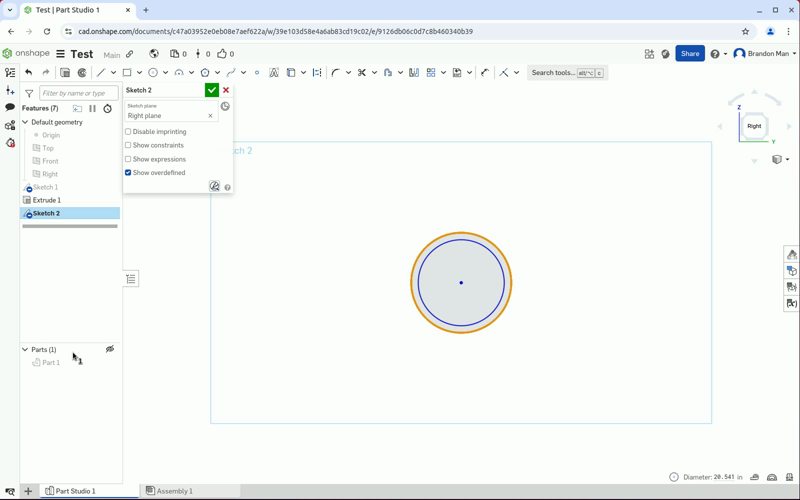
key(shift+y)
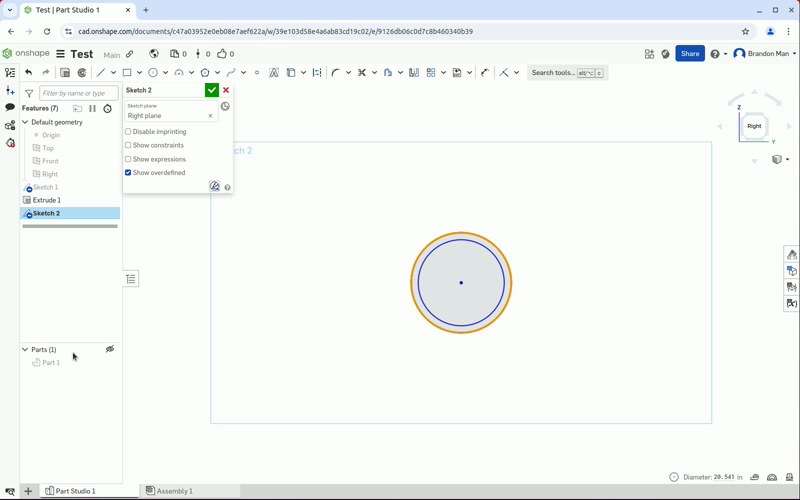
key(shift+e)
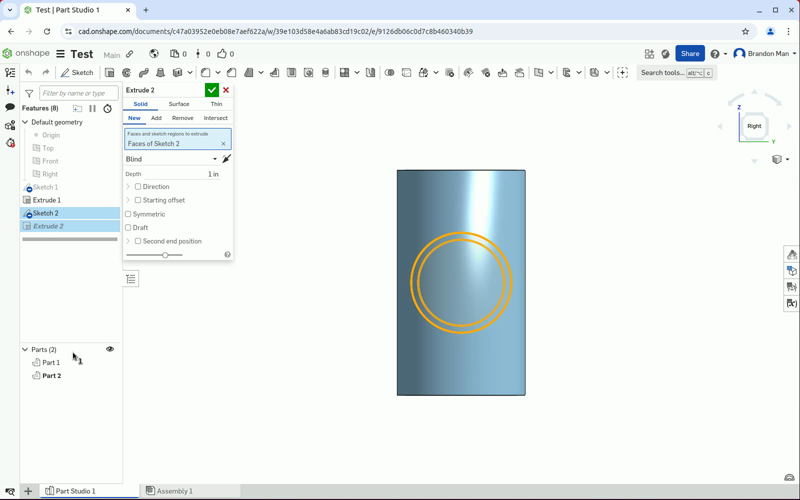
mouse_move(143, 106)
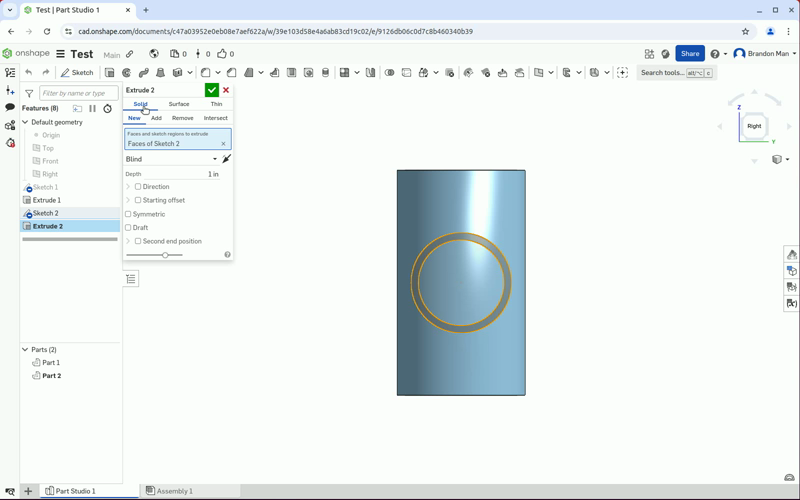
click(143, 106)
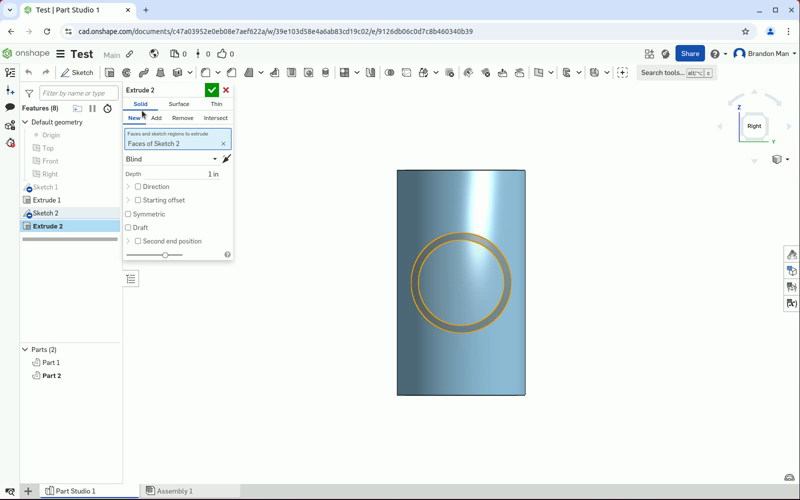
mouse_move(137, 120)
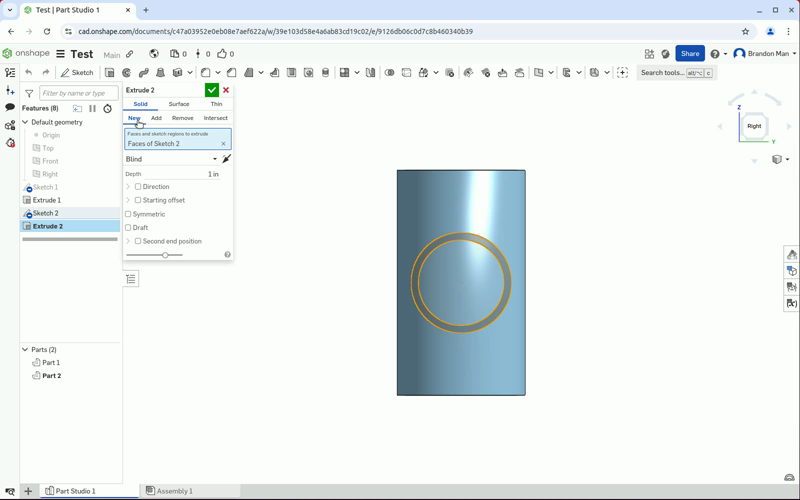
click(137, 120)
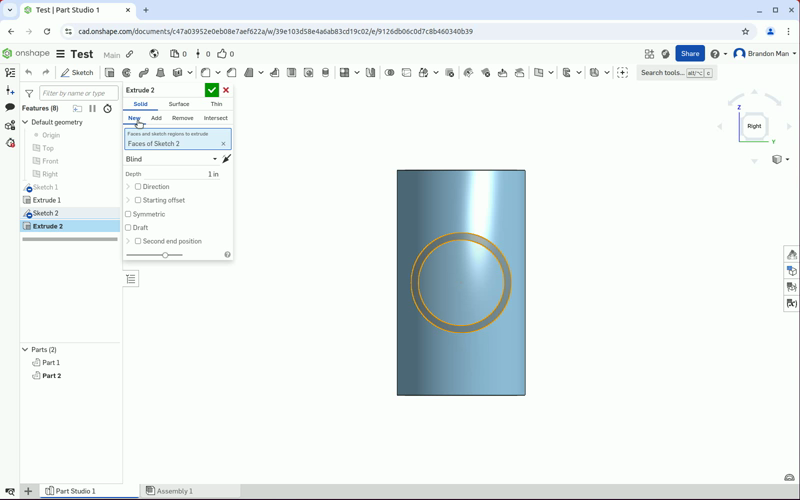
key(tab, 4)
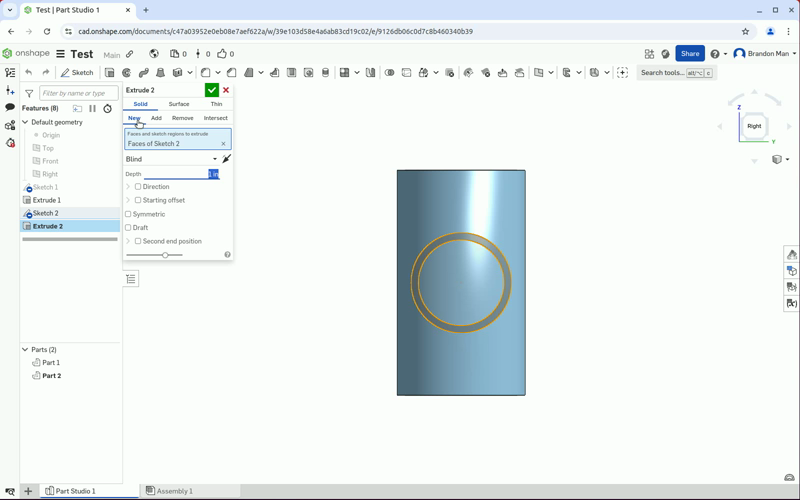
text(23.108)
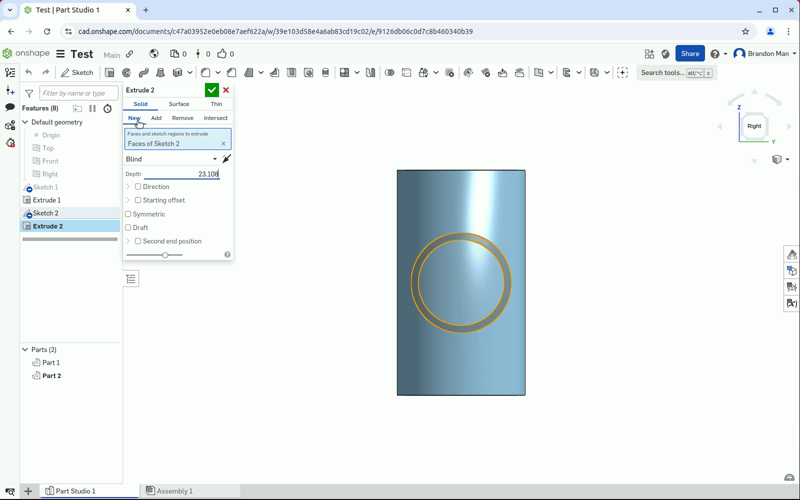
key(enter)
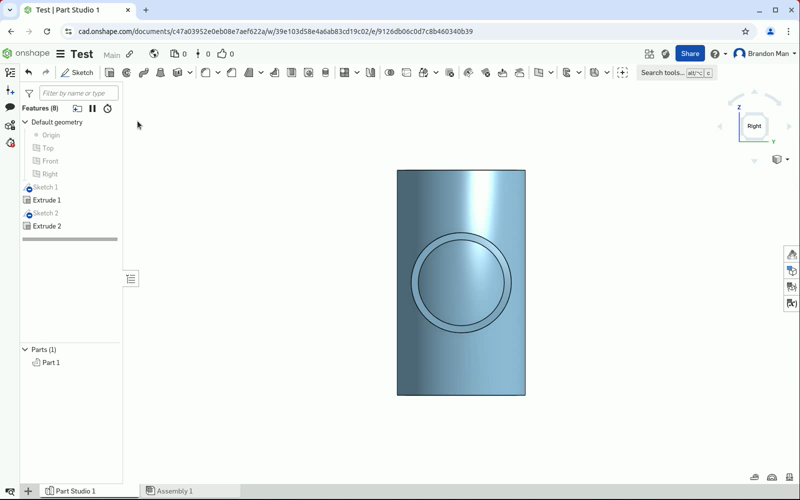
key(shift+h)
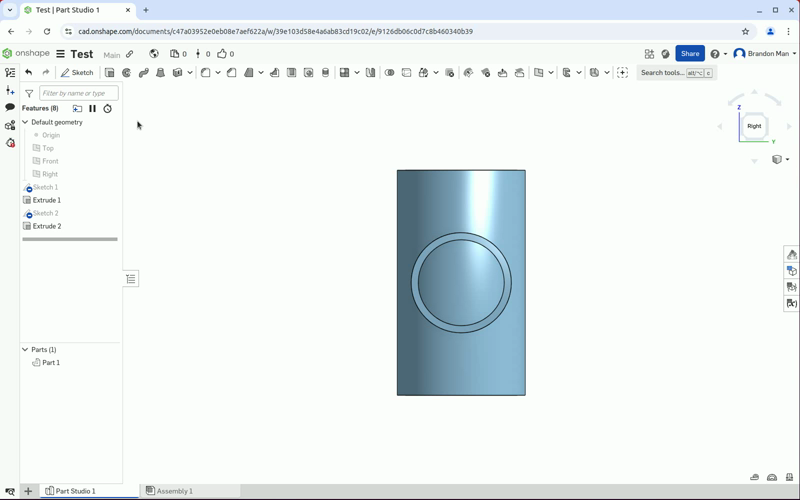
key(shift+h)
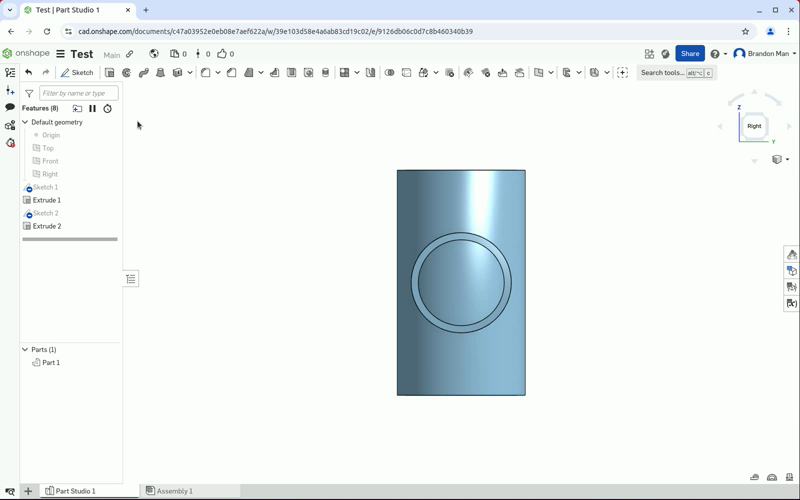
key(shift+7)
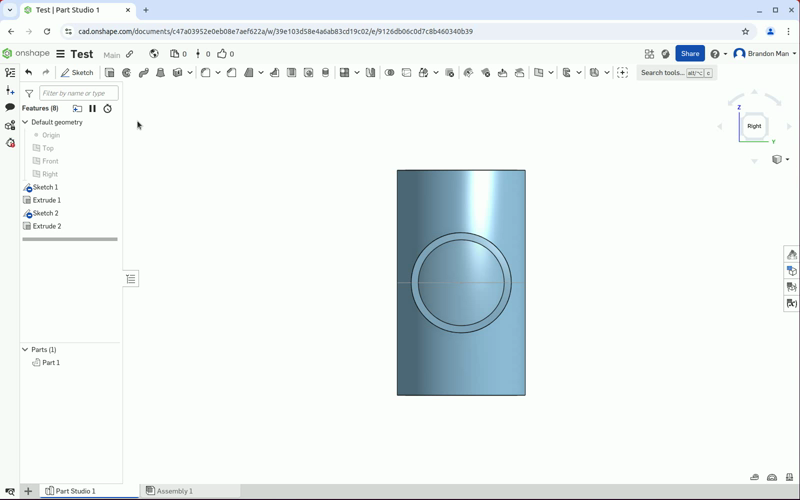
key(right, 2)
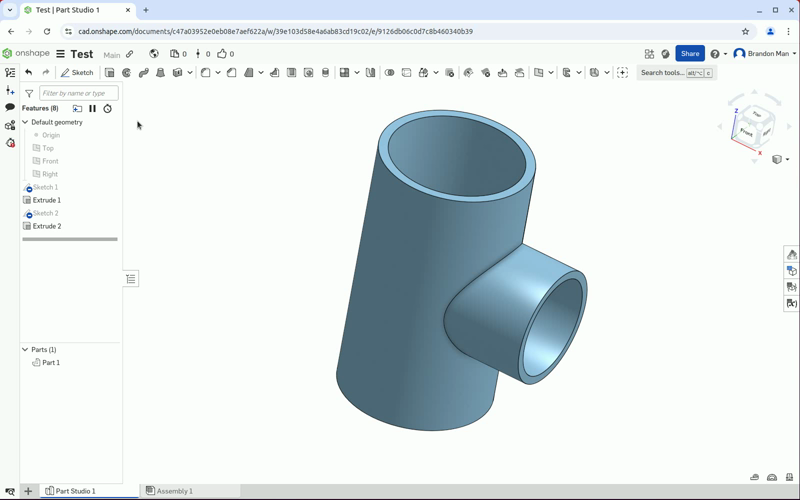
key(down, 2)
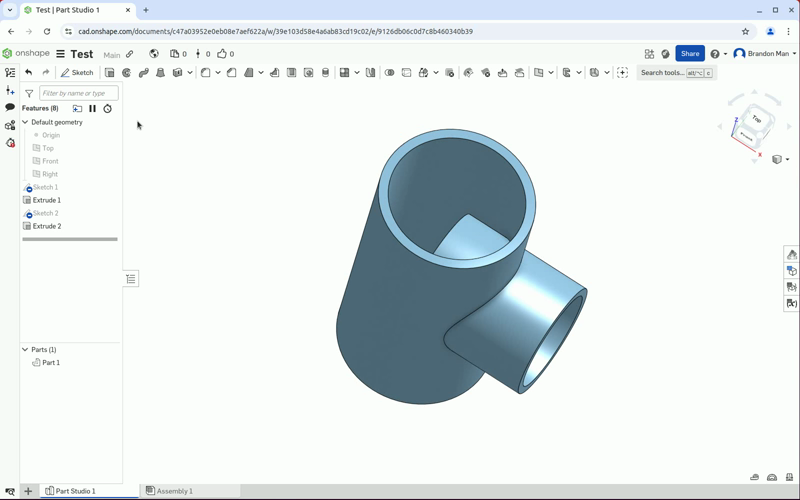
key(up, 2)
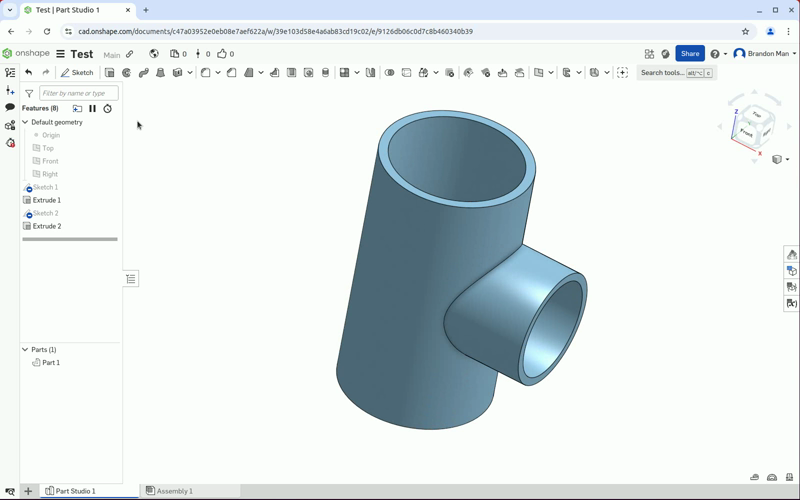
key(left, 2)
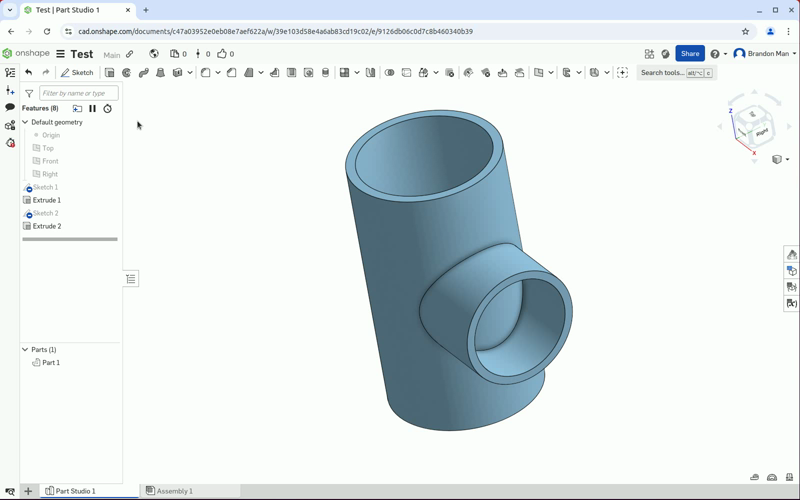
mouse_move(73, 189)
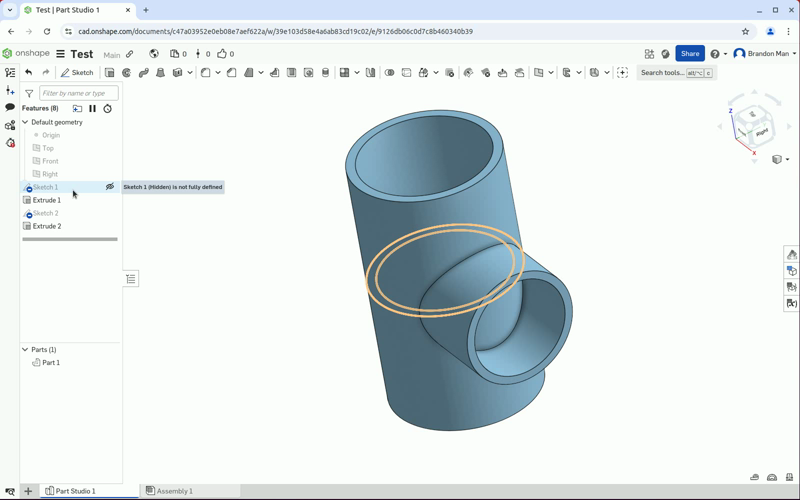
click(73, 189)